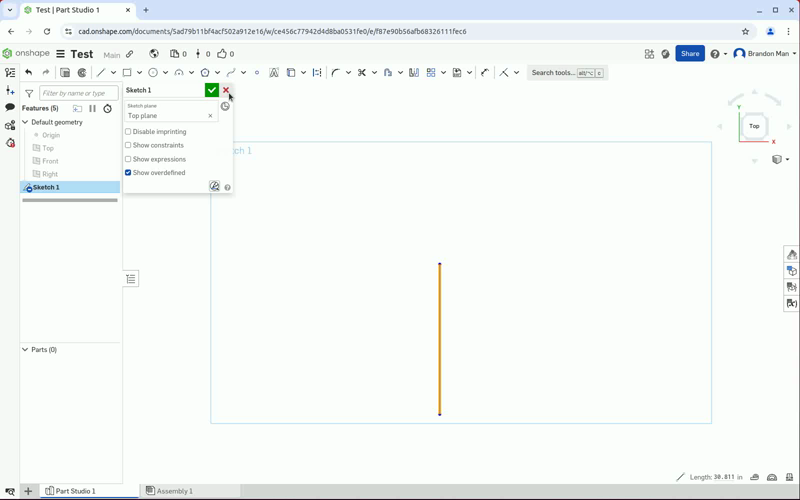
key(shift+h)
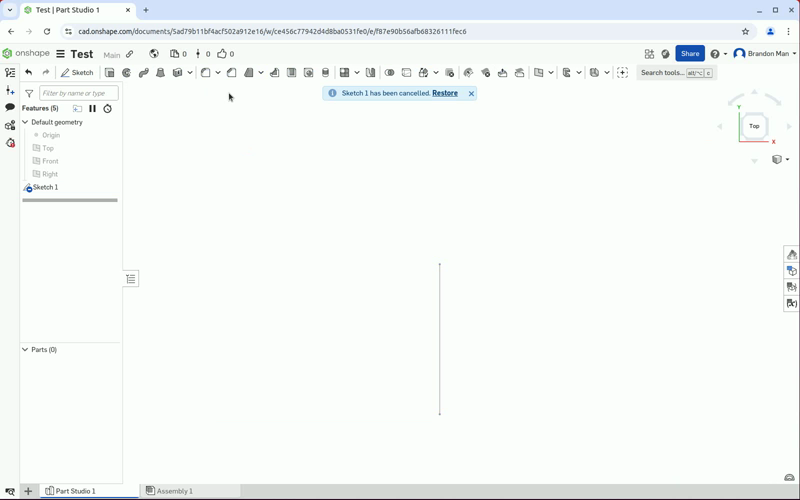
key(shift+s)
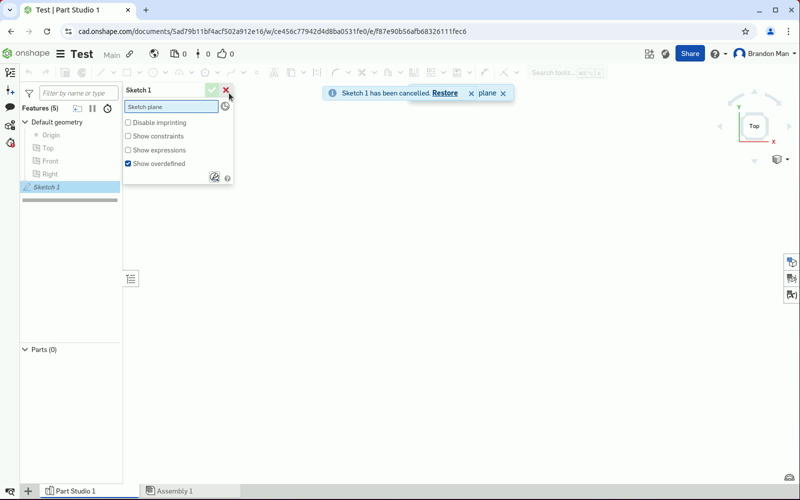
mouse_move(73, 150)
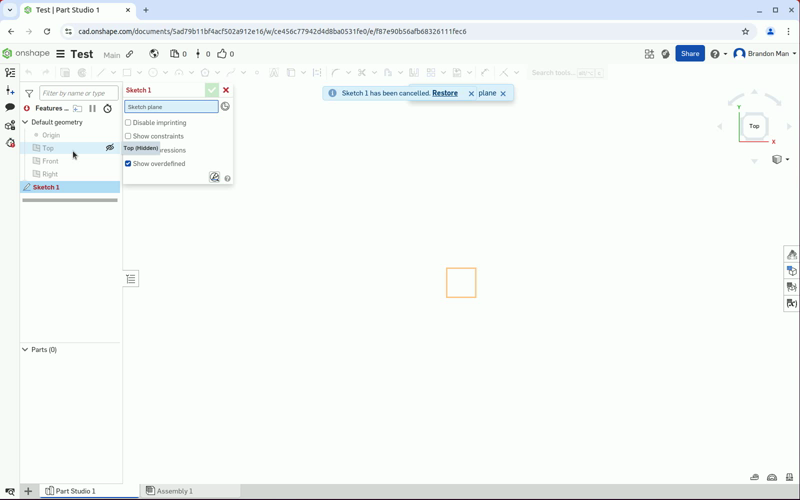
click(73, 150)
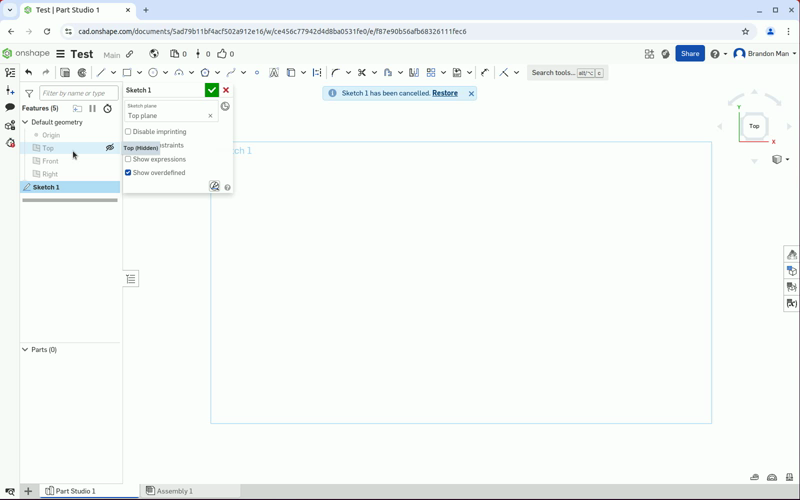
mouse_move(73, 352)
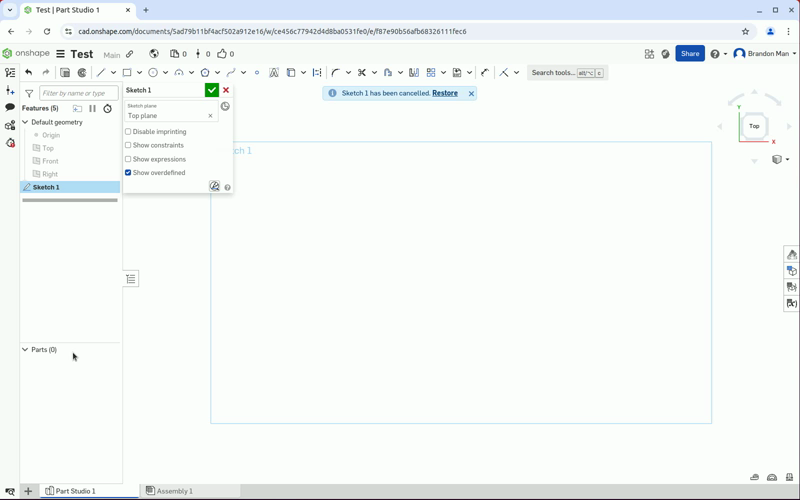
key(y)
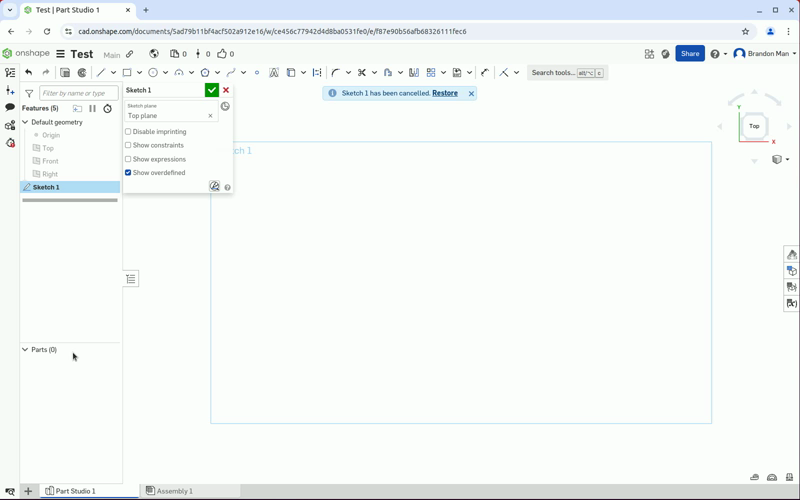
key(l)
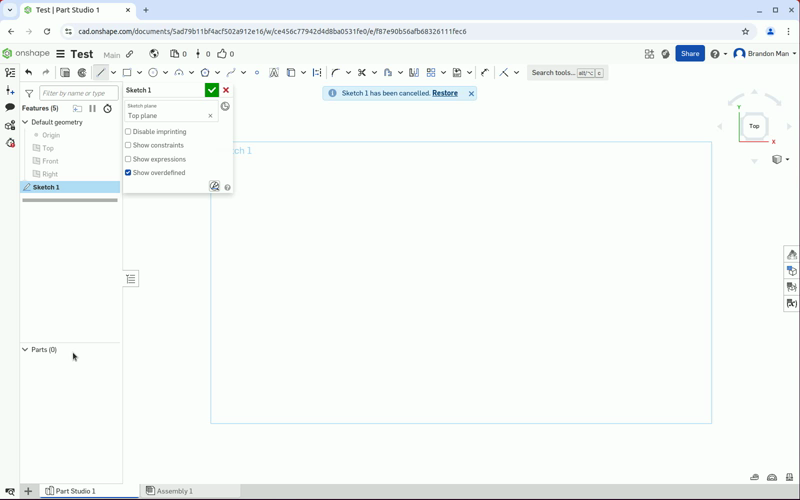
key_down(shift)
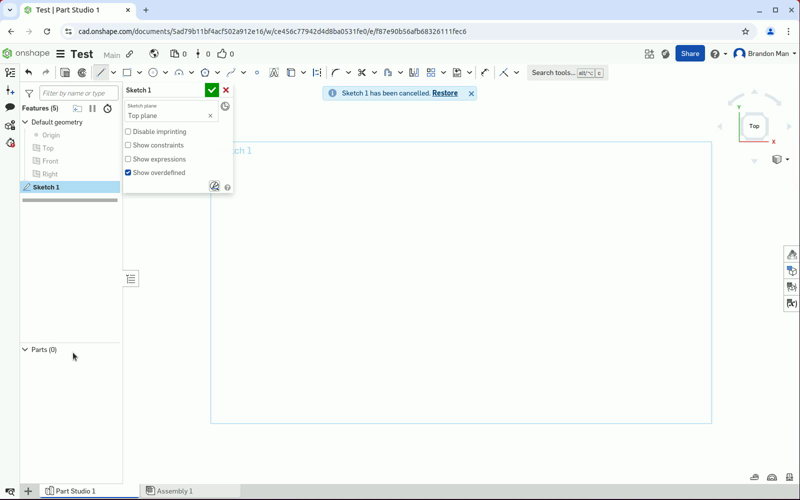
mouse_move(460, 293)
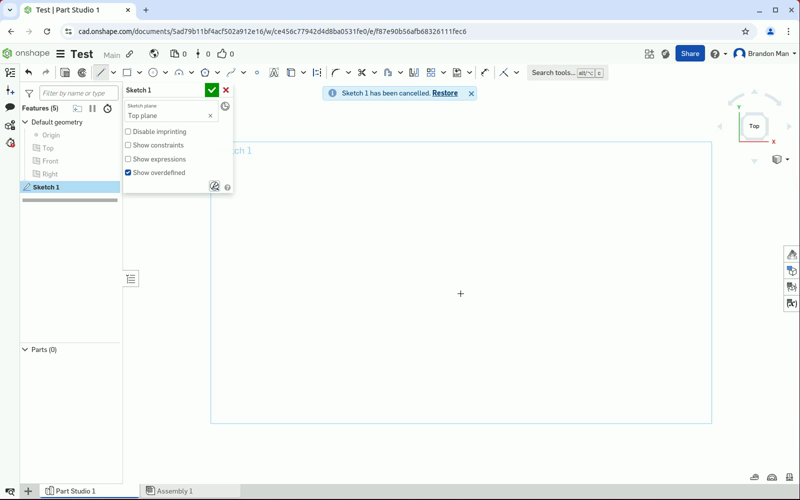
click(460, 293)
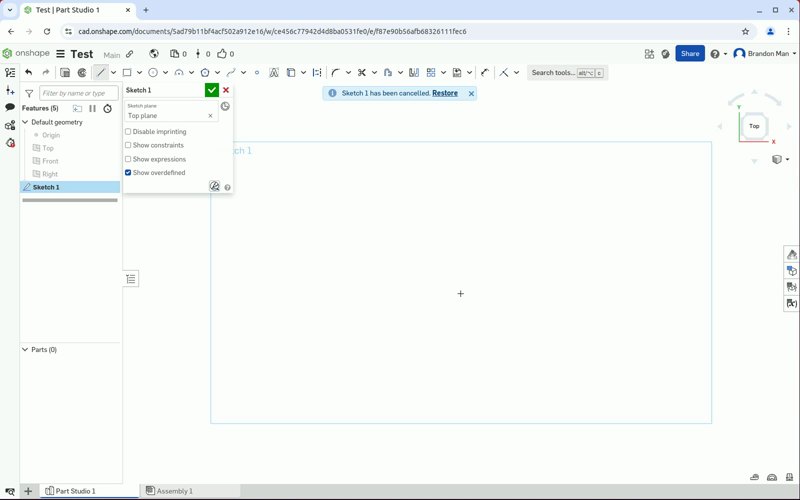
key_up(shift)
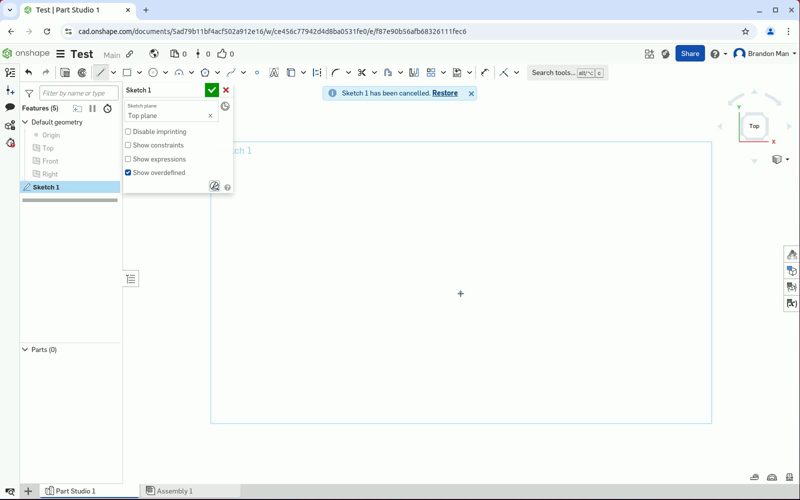
key_down(shift)
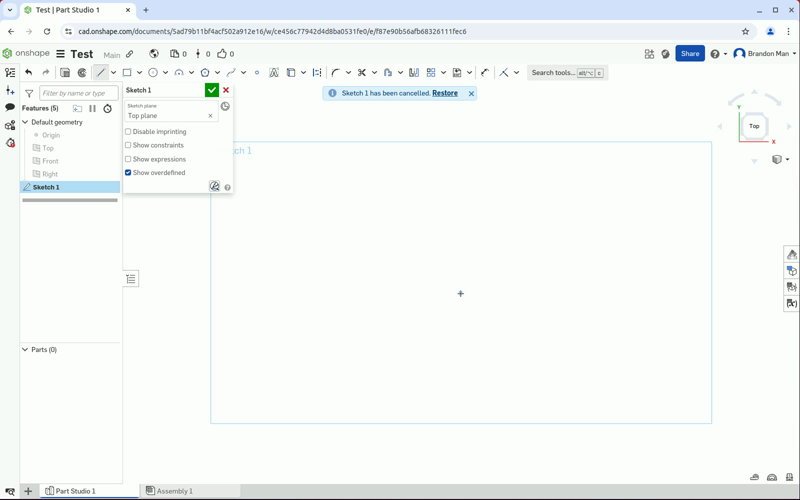
mouse_move(562, 293)
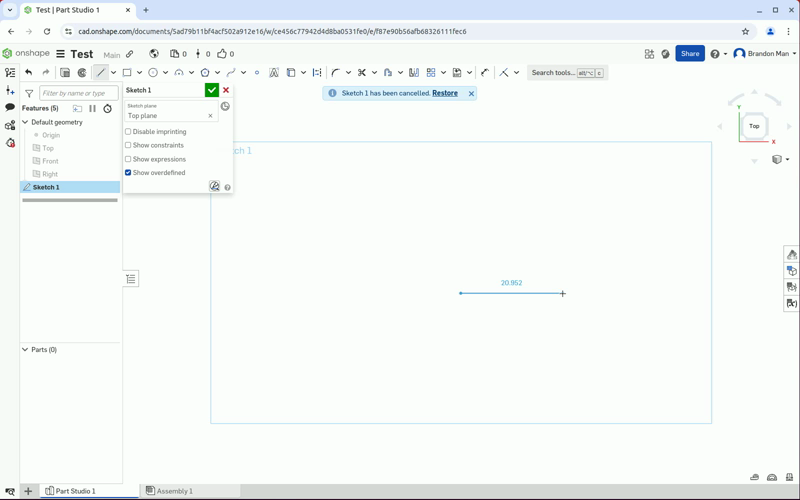
click(562, 293)
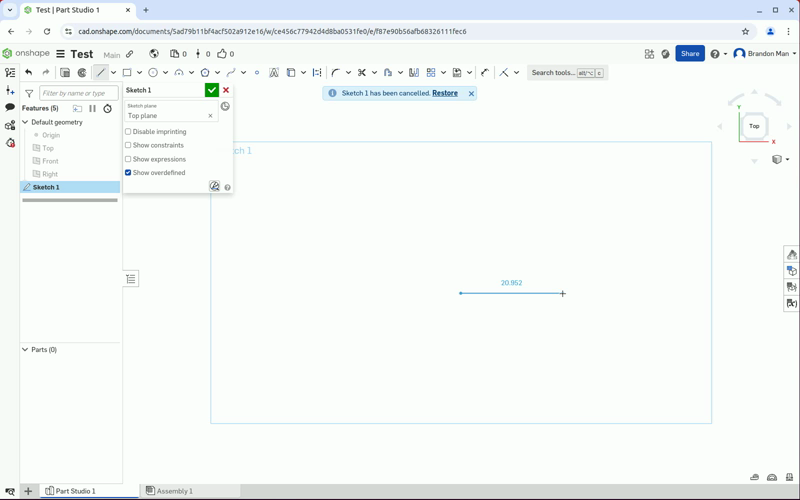
key_up(shift)
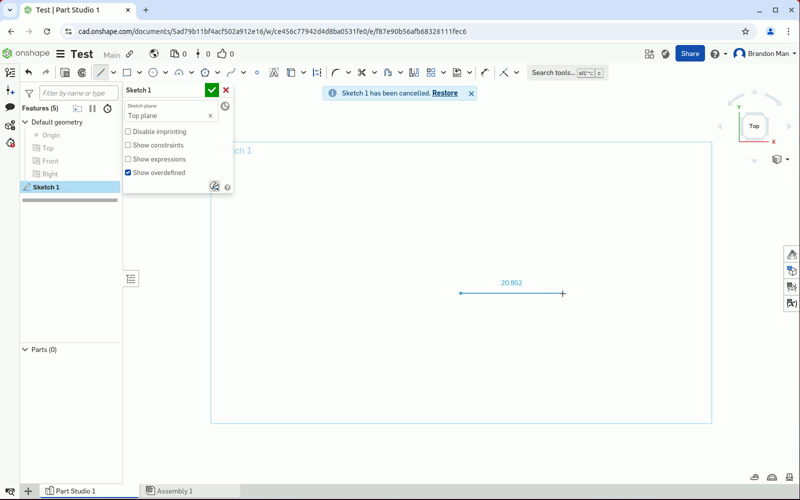
key(esc)
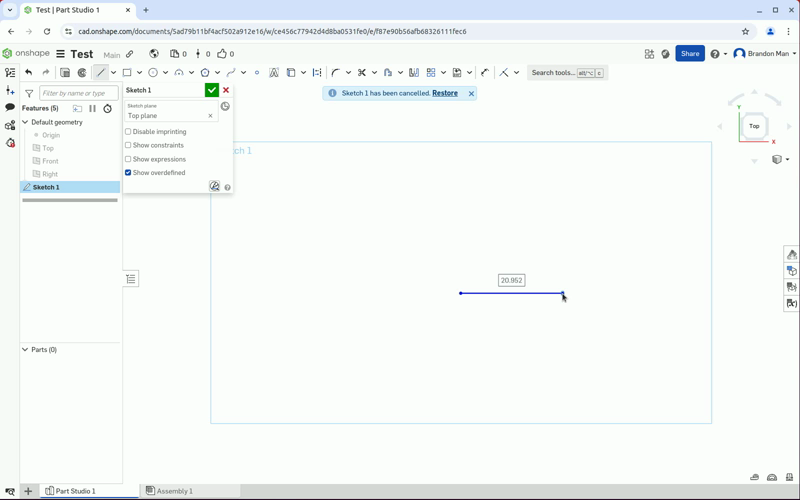
key(a)
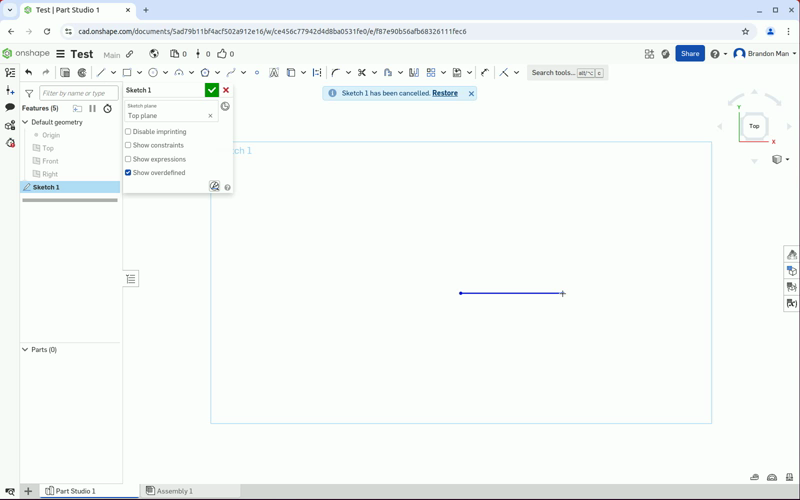
mouse_move(562, 293)
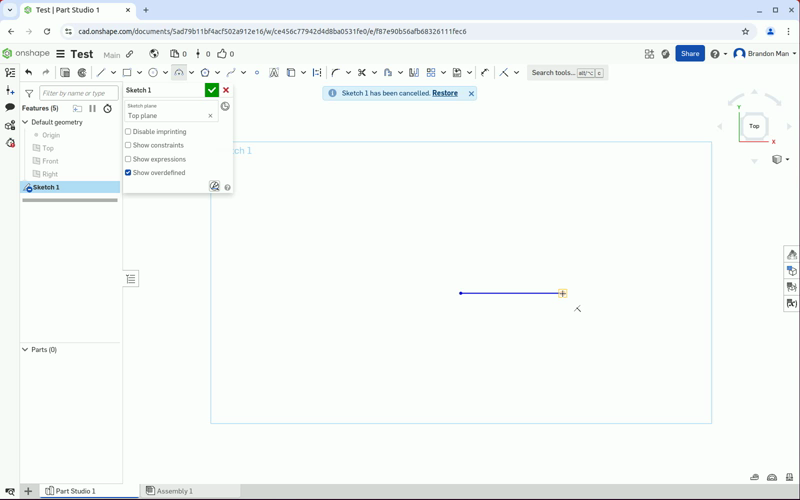
click(562, 293)
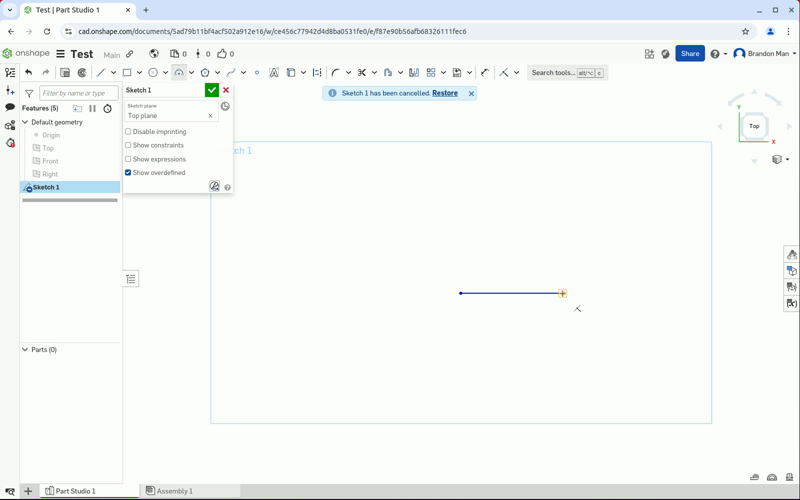
key_down(shift)
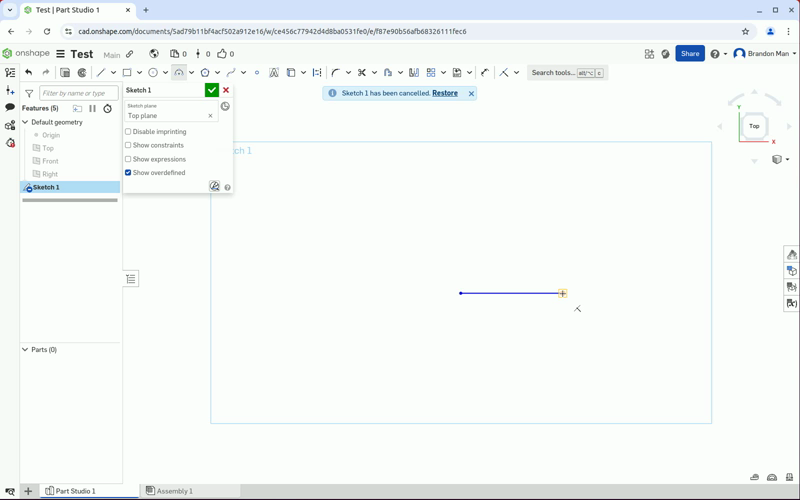
mouse_move(562, 273)
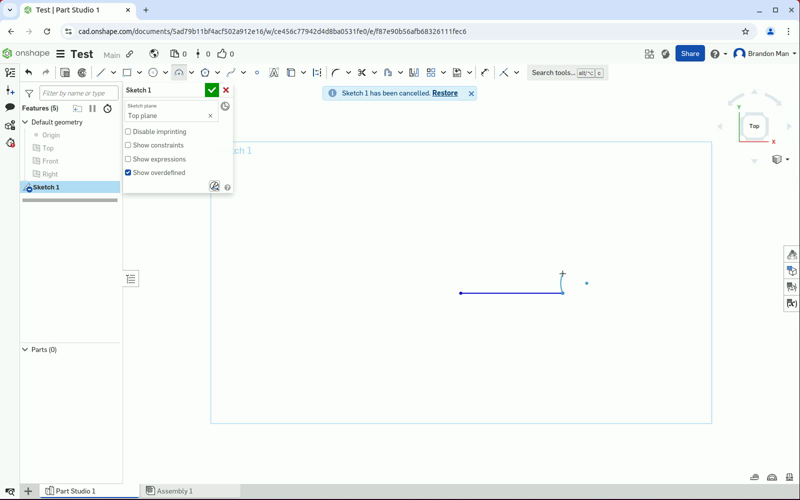
click(562, 273)
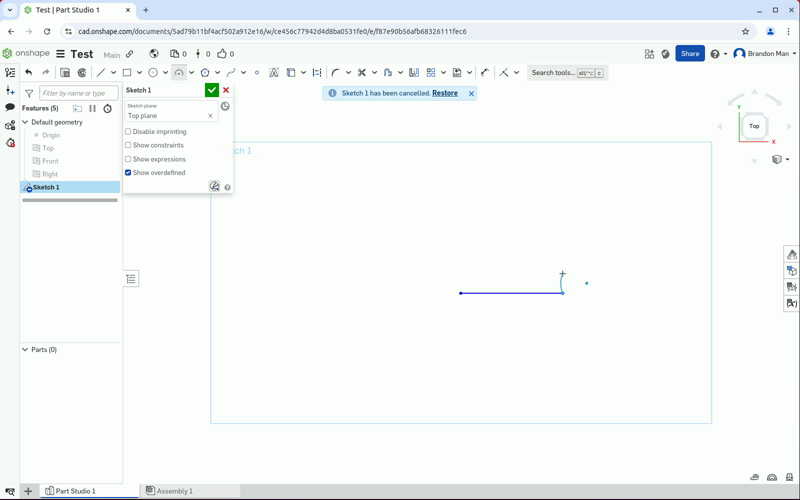
mouse_move(552, 283)
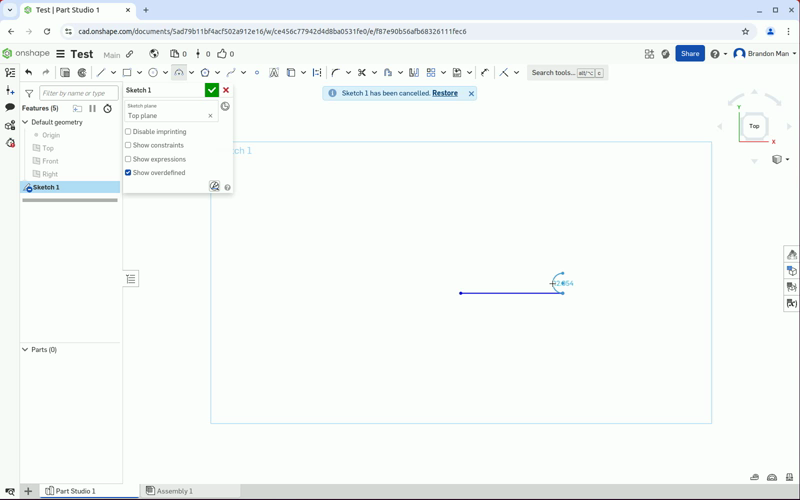
click(552, 283)
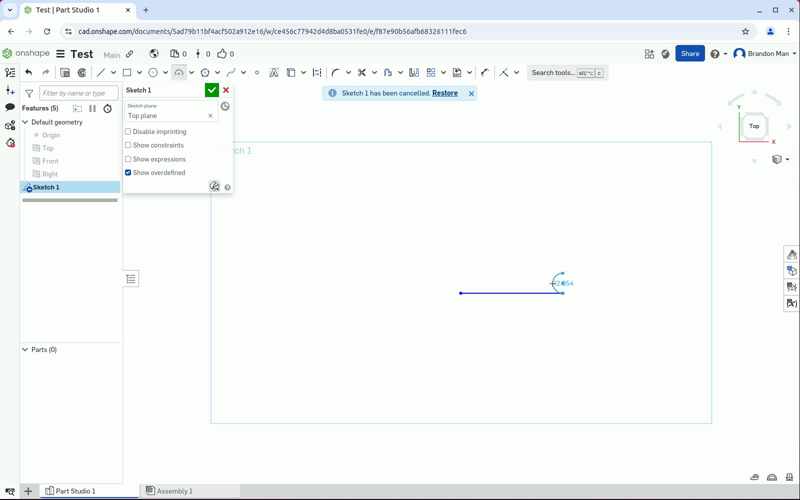
key_up(shift)
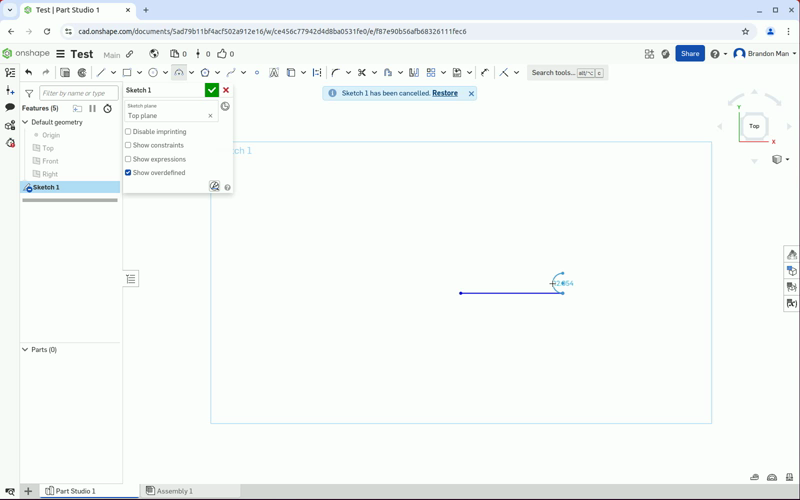
key(esc)
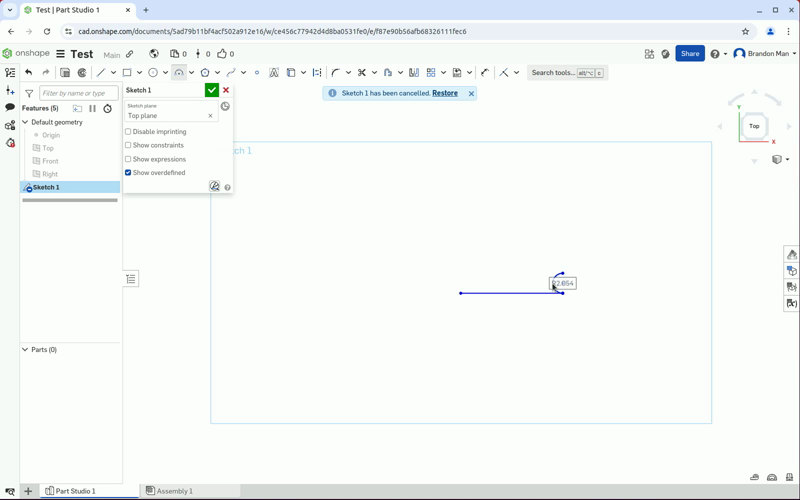
key(l)
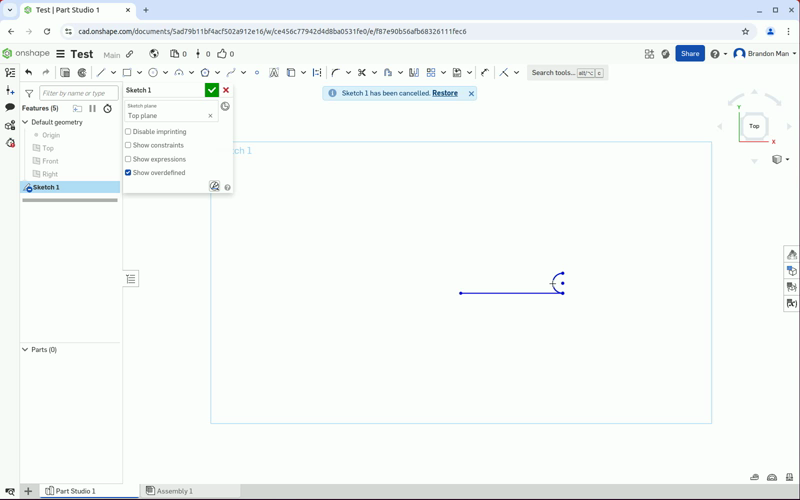
mouse_move(562, 273)
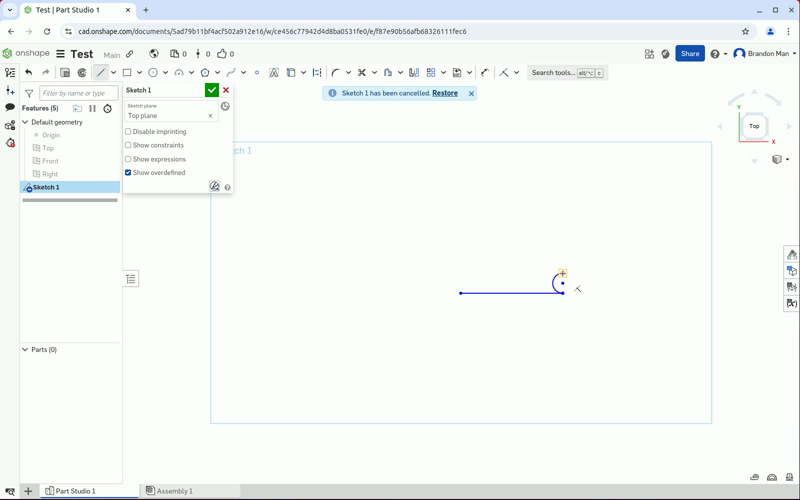
click(562, 273)
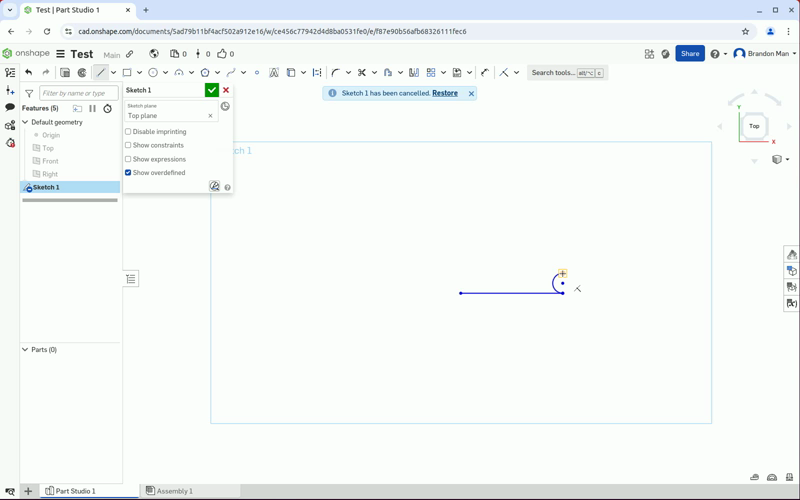
key_down(shift)
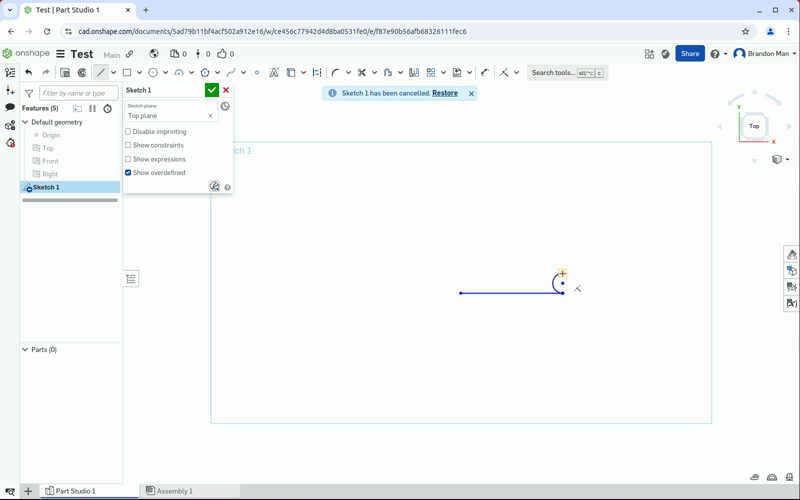
mouse_move(460, 273)
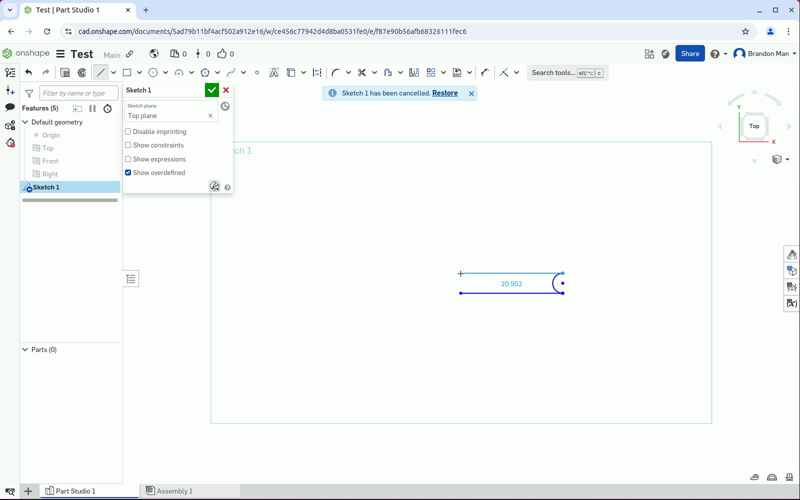
click(460, 273)
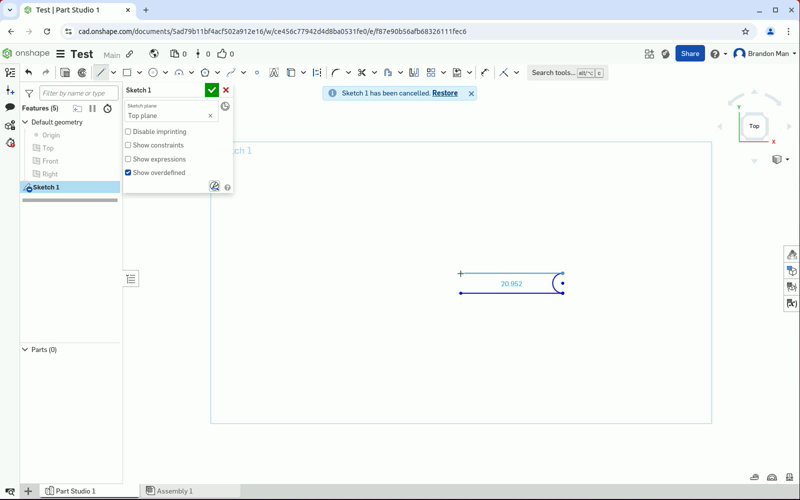
key_up(shift)
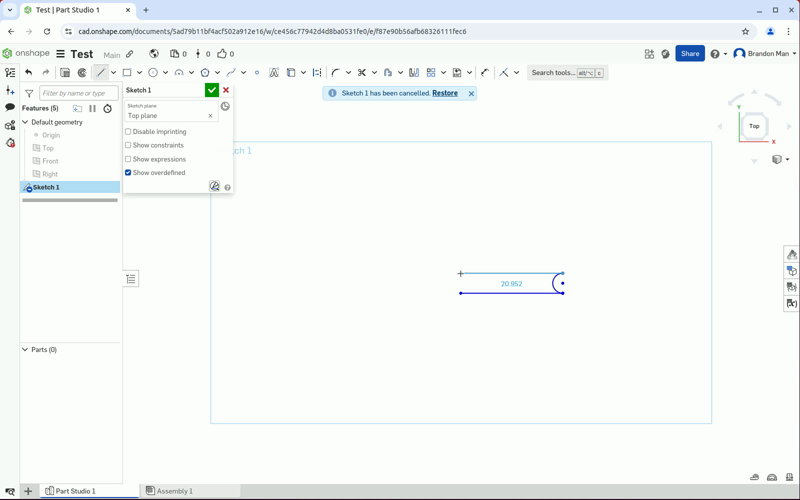
key(esc)
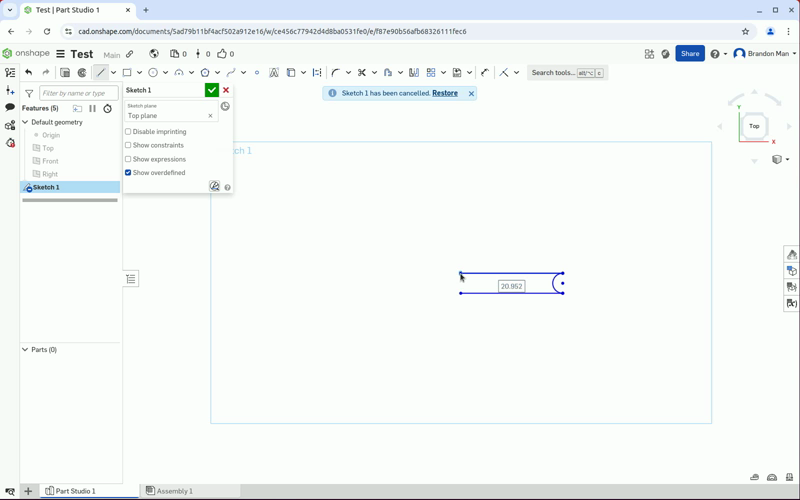
key(a)
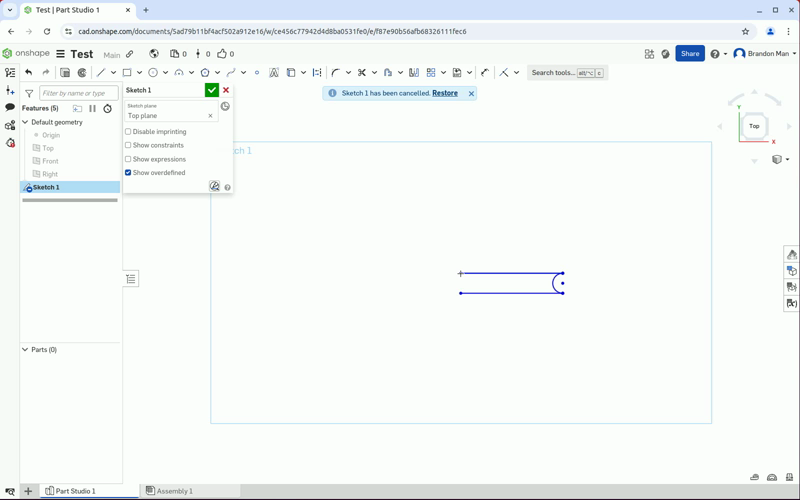
mouse_move(460, 273)
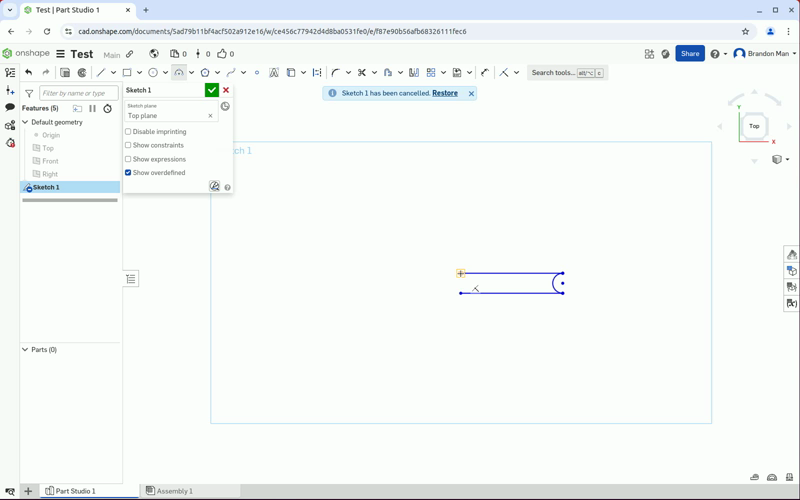
click(460, 273)
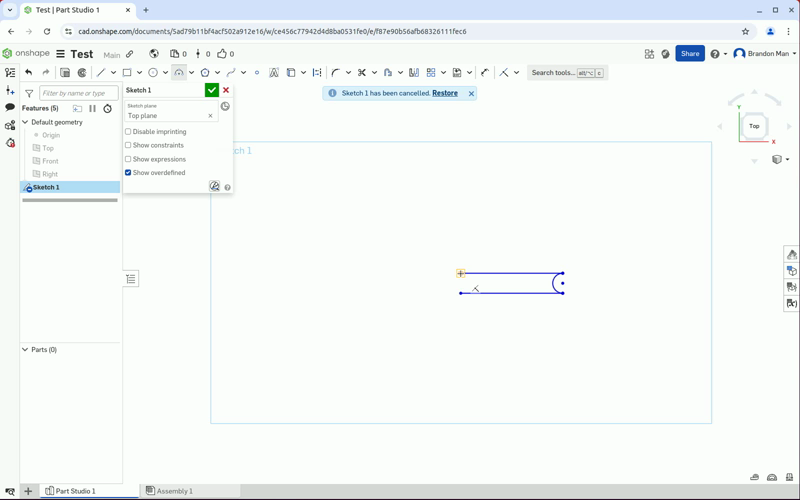
mouse_move(460, 293)
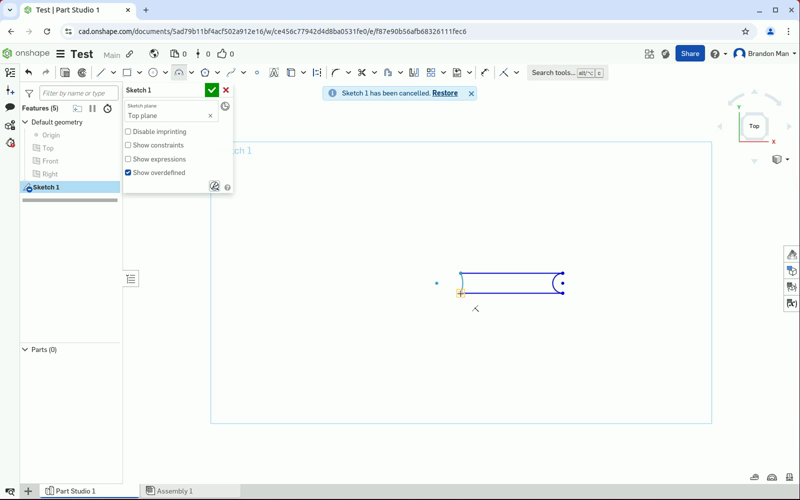
click(460, 293)
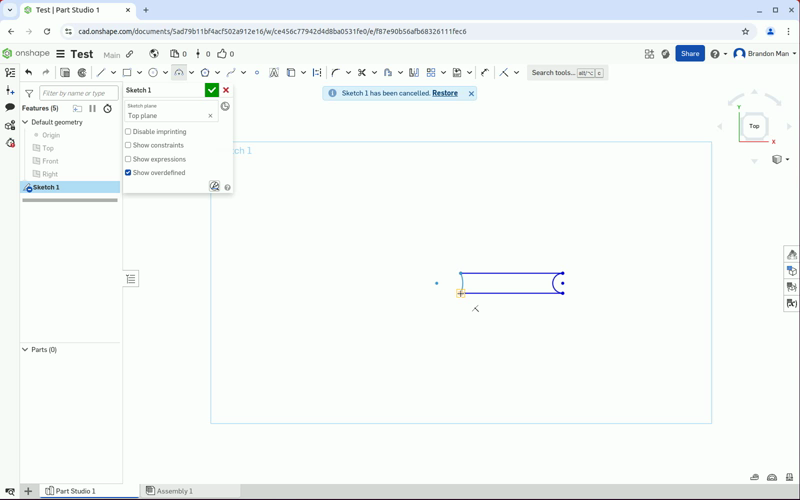
key_down(shift)
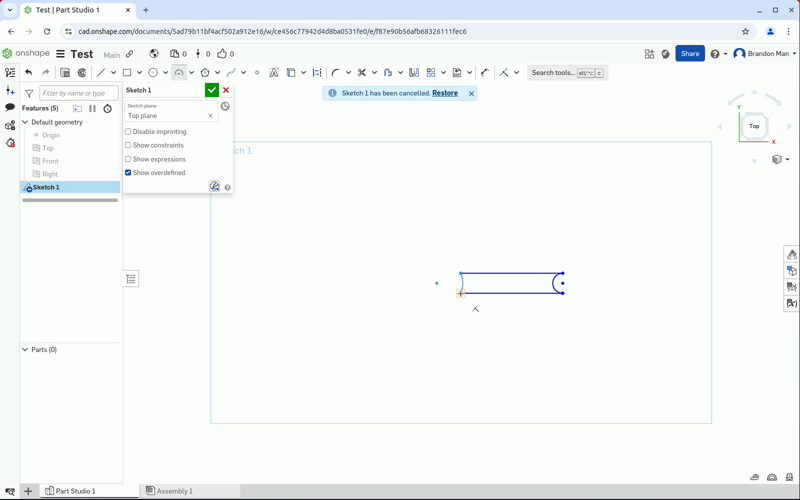
mouse_move(470, 283)
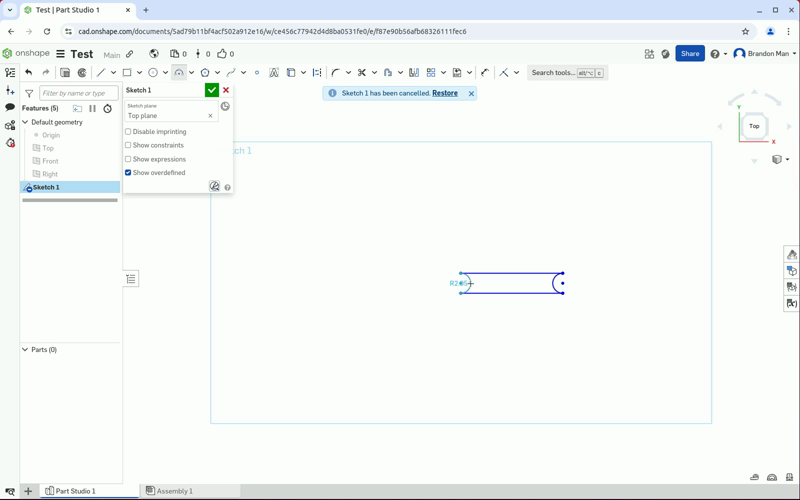
click(470, 283)
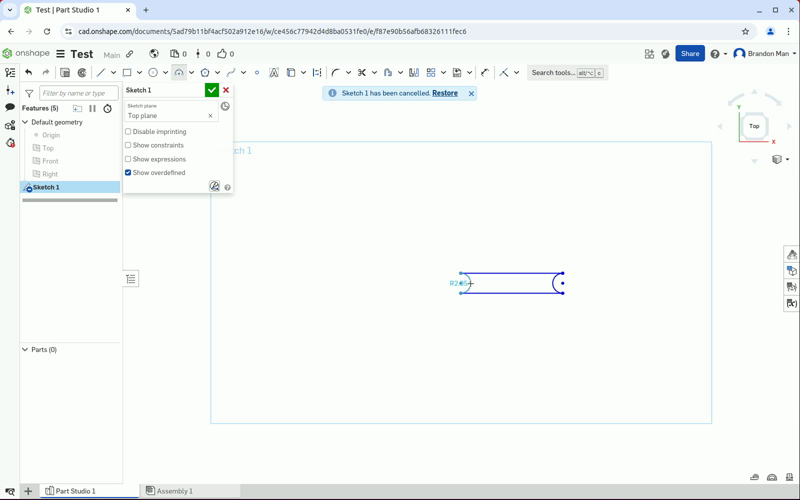
key_up(shift)
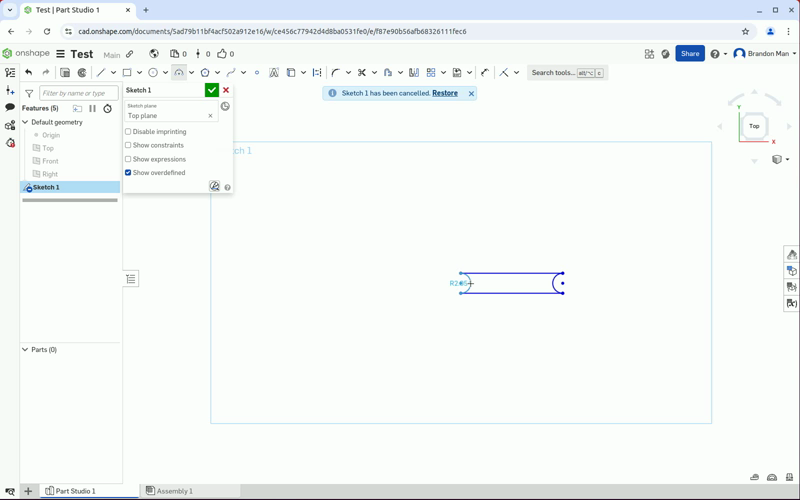
key(esc)
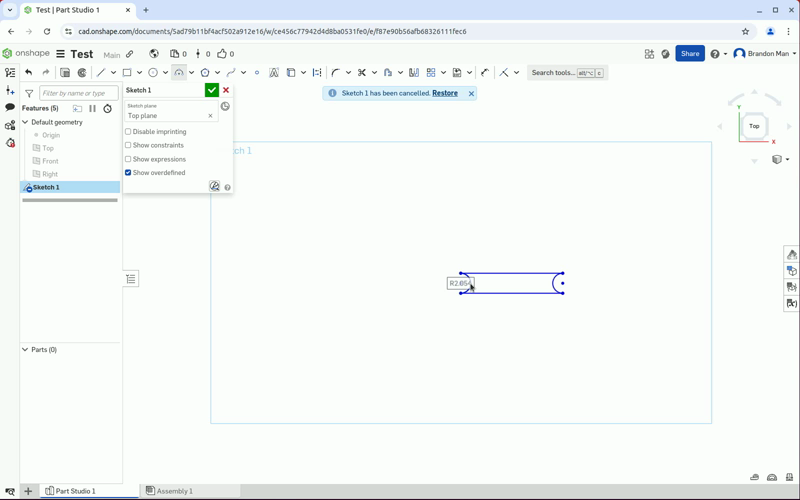
mouse_move(477, 284)
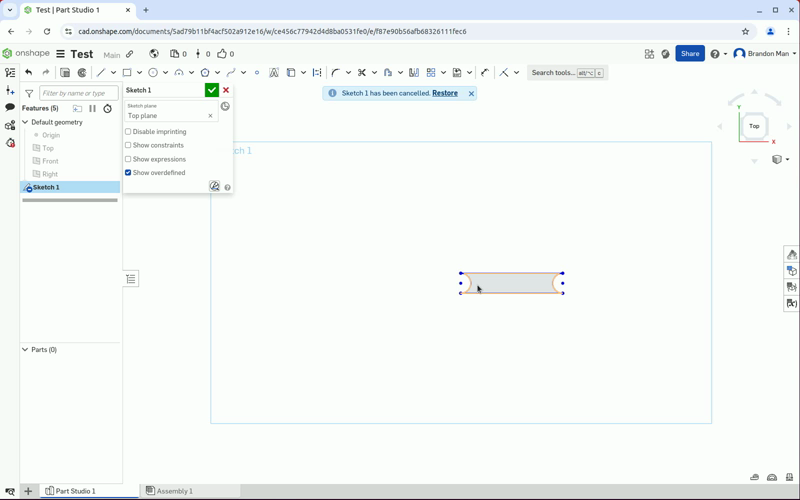
scroll(6)
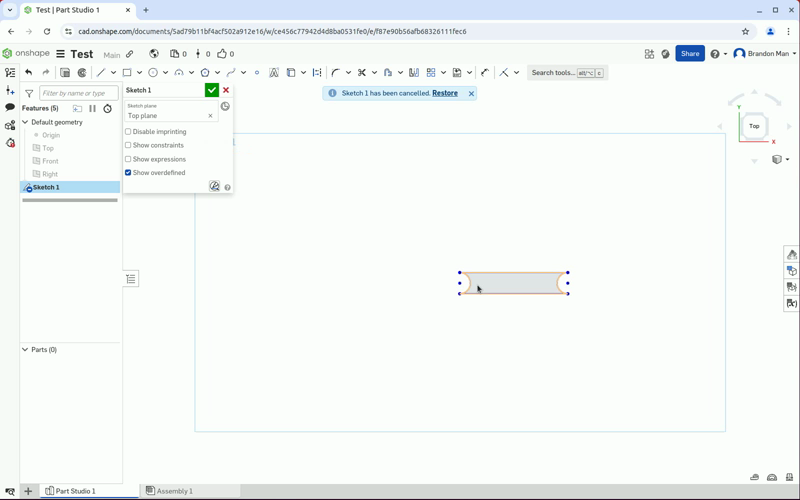
scroll(6)
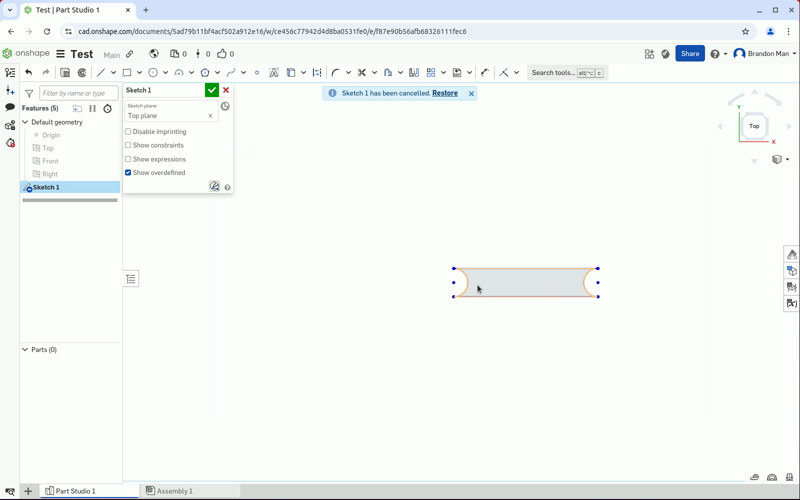
scroll(6)
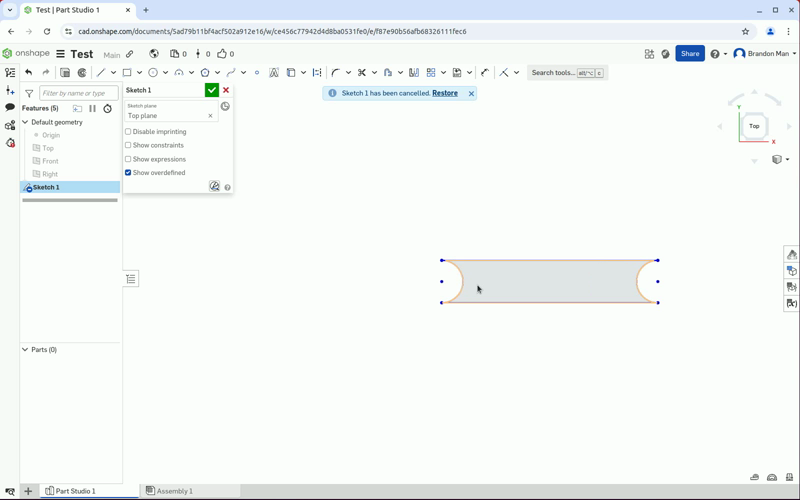
scroll(6)
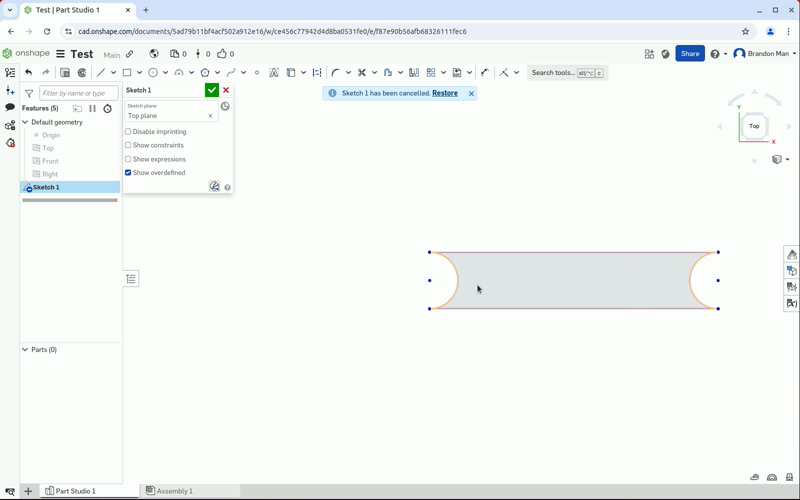
scroll(6)
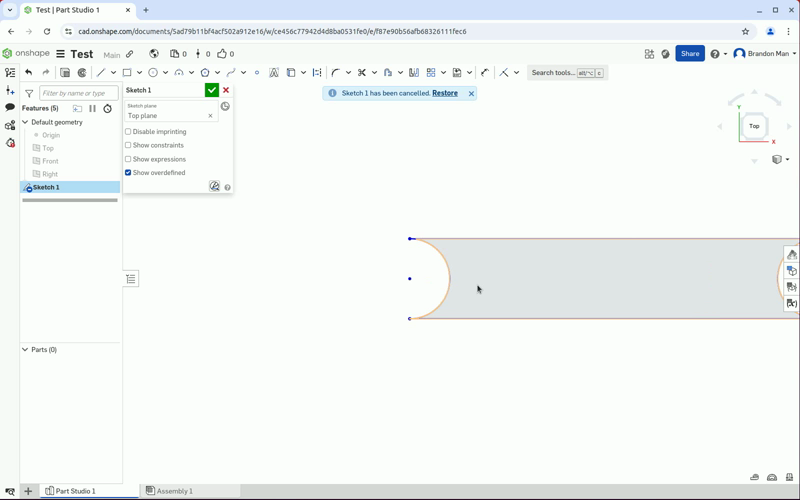
scroll(6)
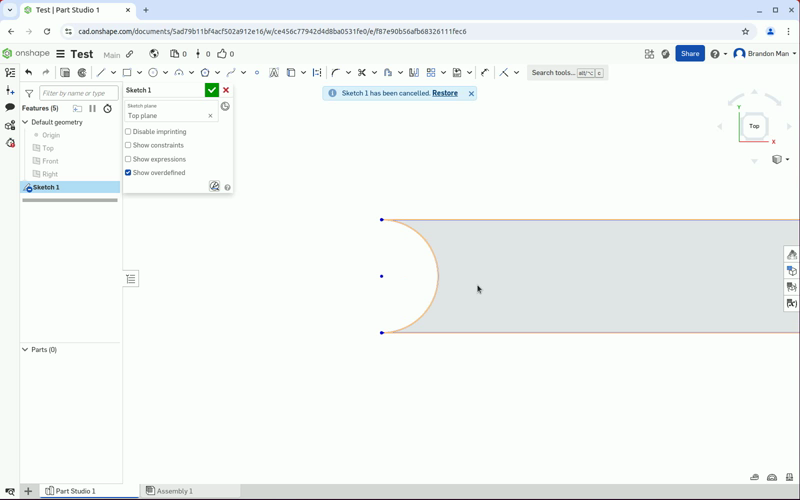
scroll(6)
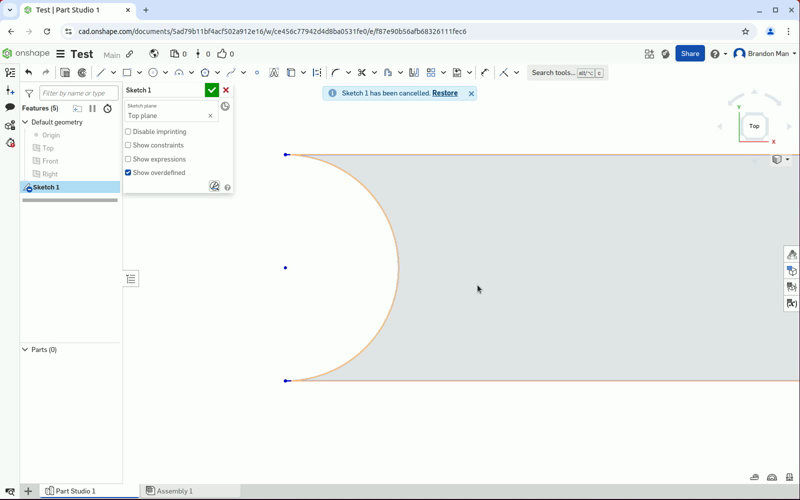
click(477, 284)
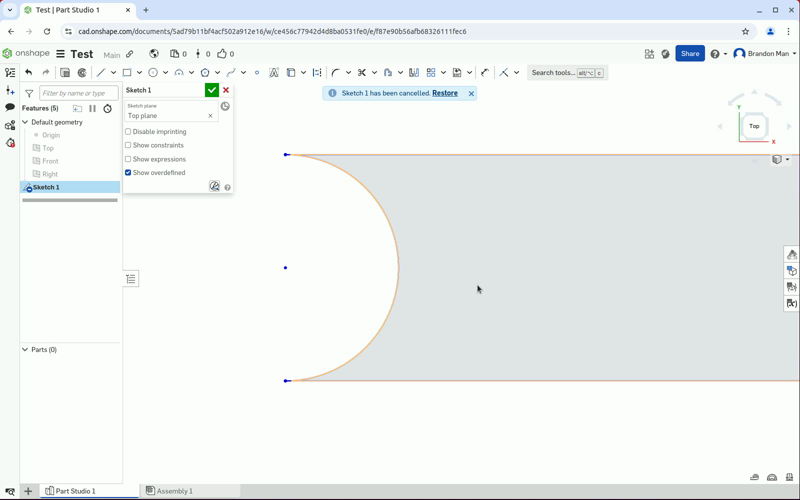
scroll(-6)
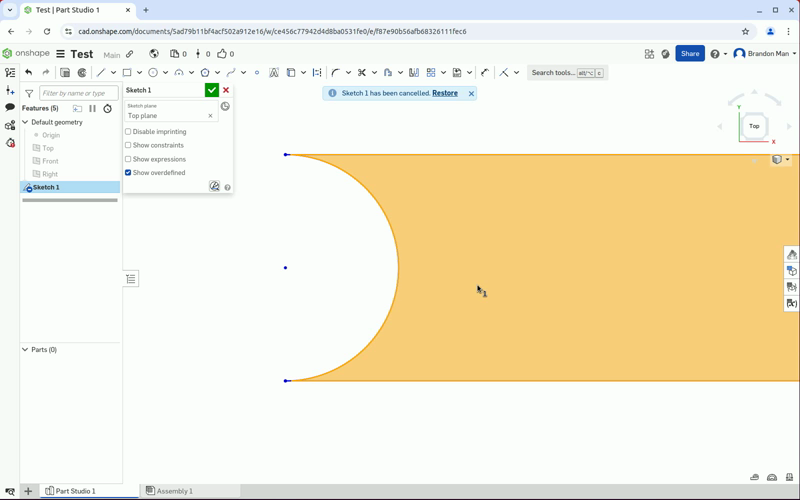
scroll(-6)
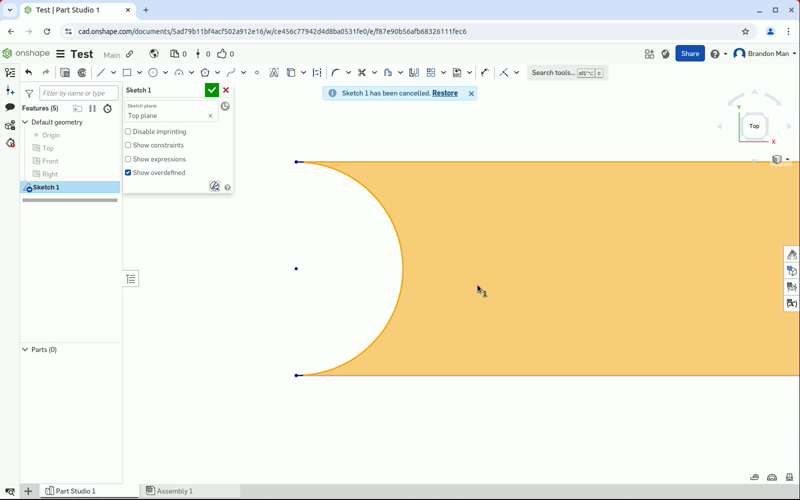
scroll(-6)
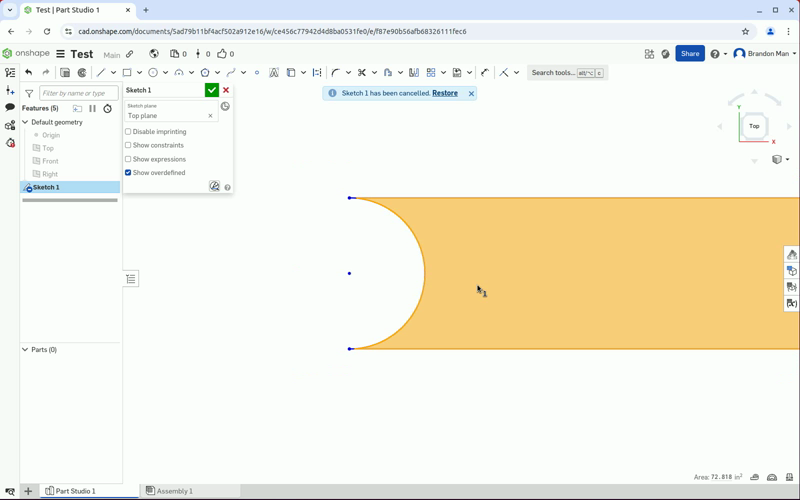
scroll(-6)
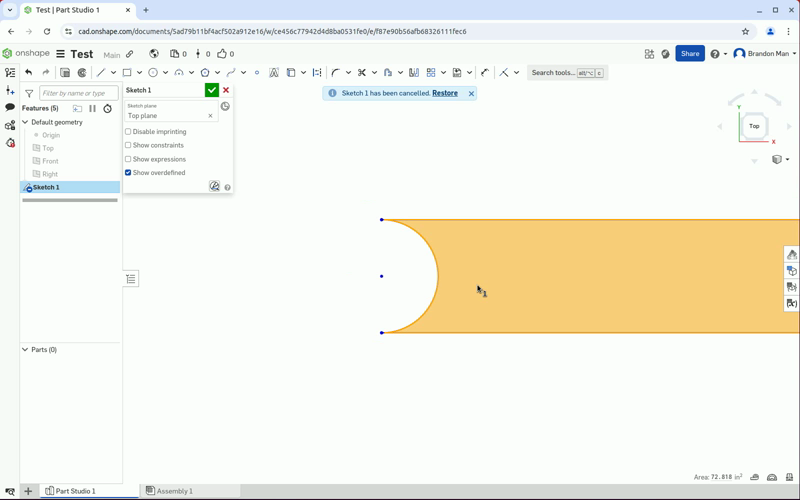
scroll(-6)
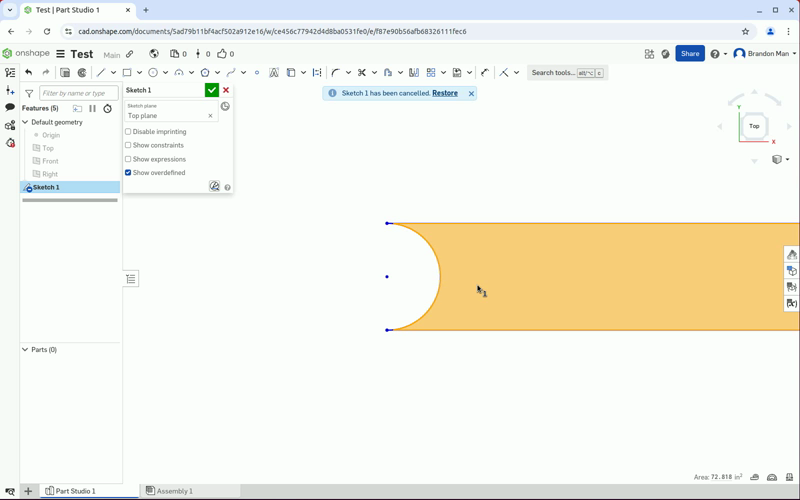
scroll(-6)
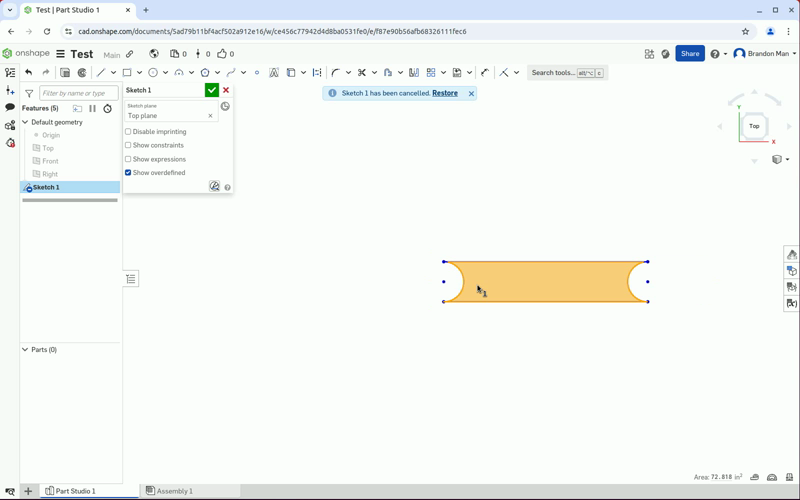
scroll(-6)
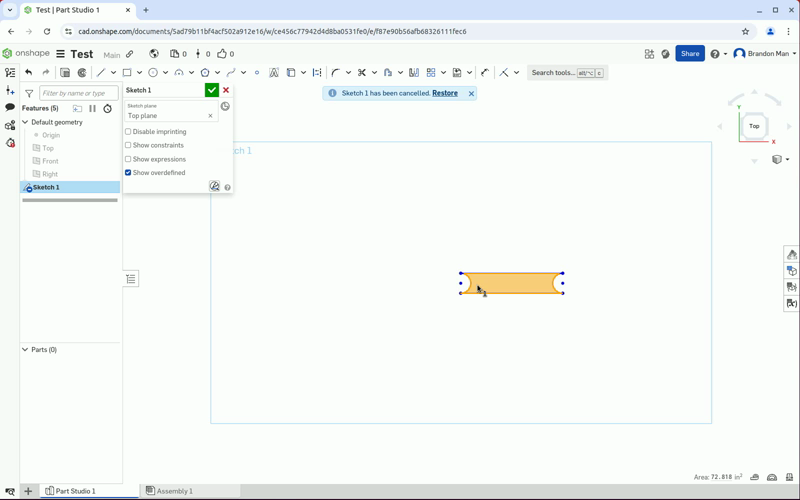
mouse_move(73, 352)
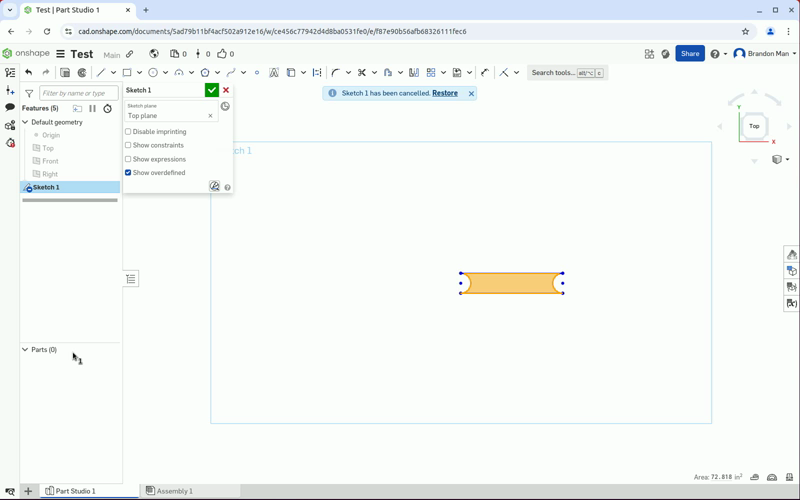
key(shift+y)
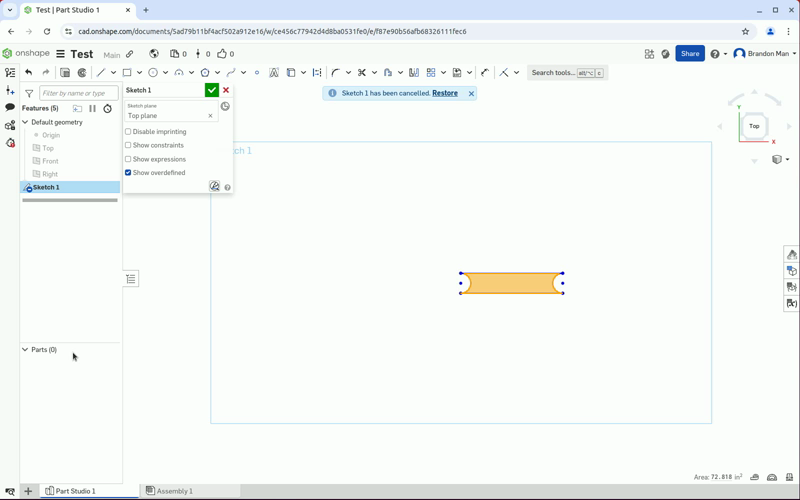
key(shift+e)
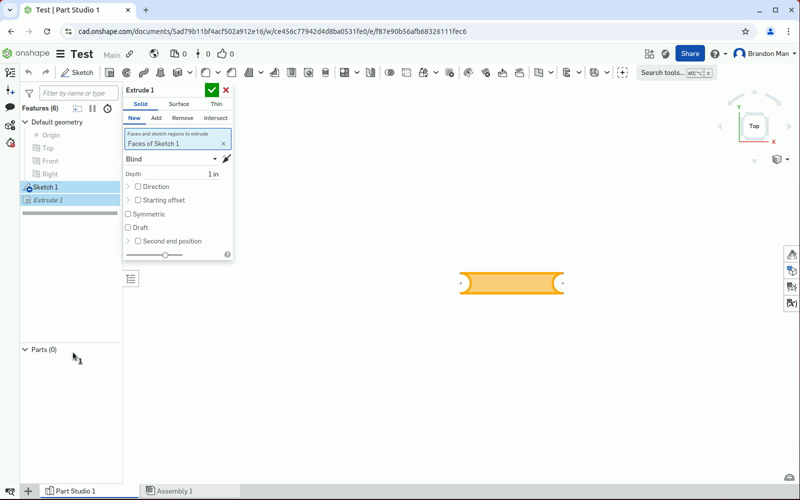
mouse_move(143, 106)
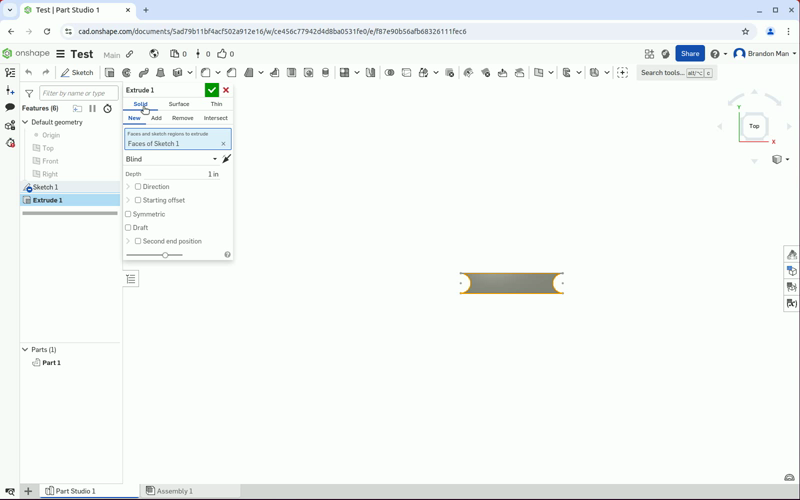
click(143, 106)
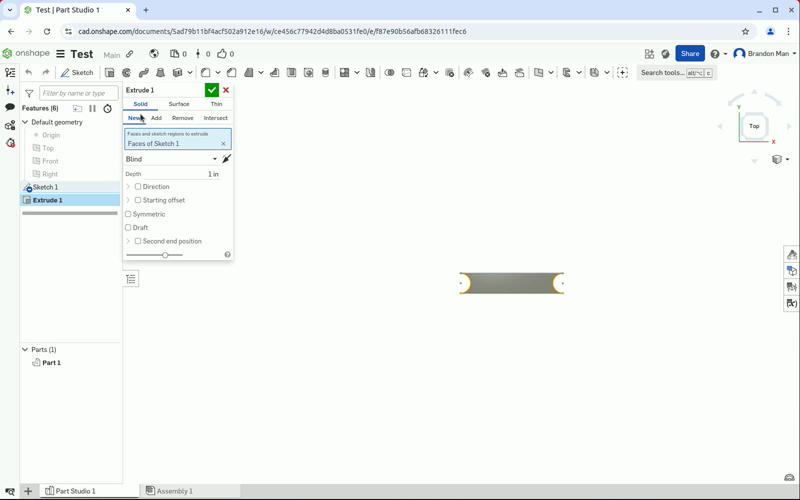
mouse_move(137, 120)
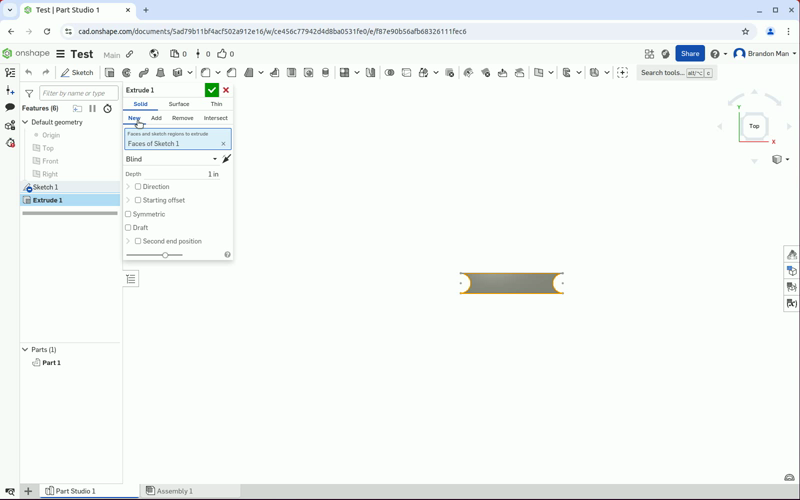
click(137, 120)
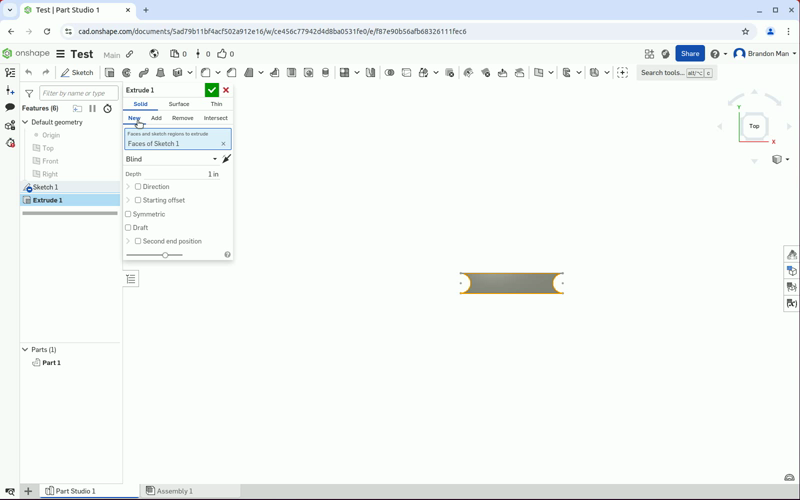
key(tab, 4)
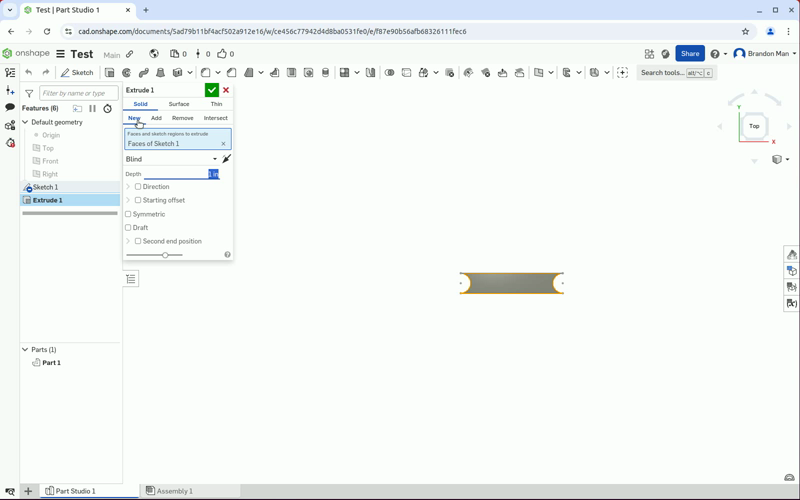
text(2.889)
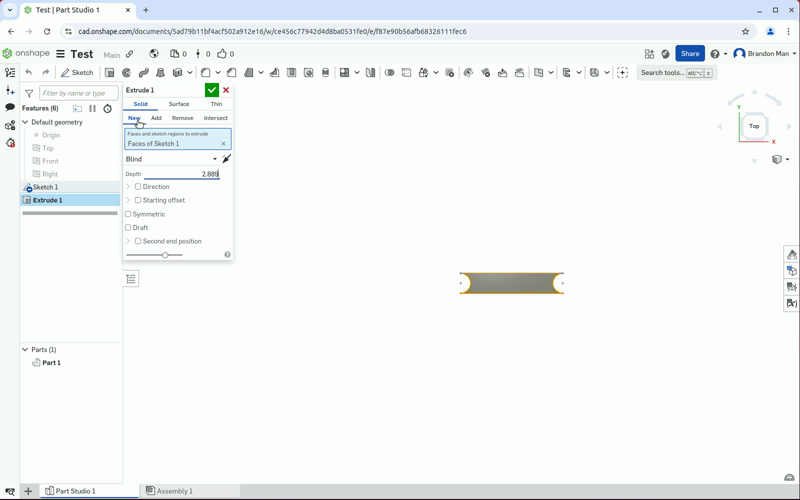
key(enter)
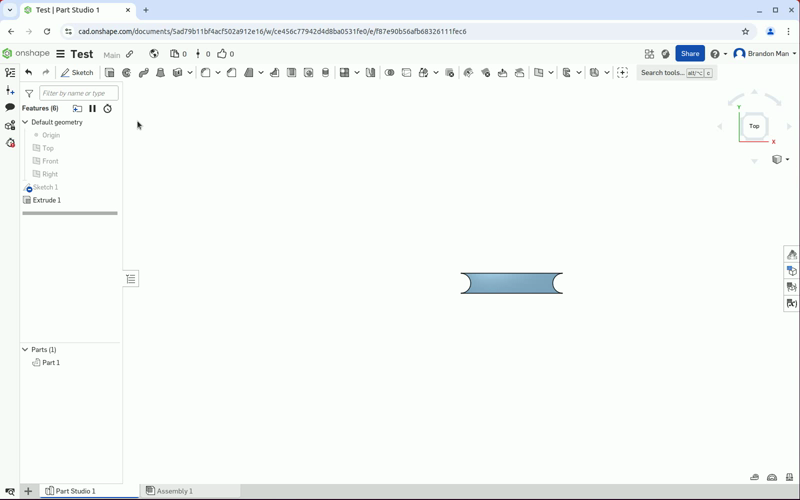
key(shift+h)
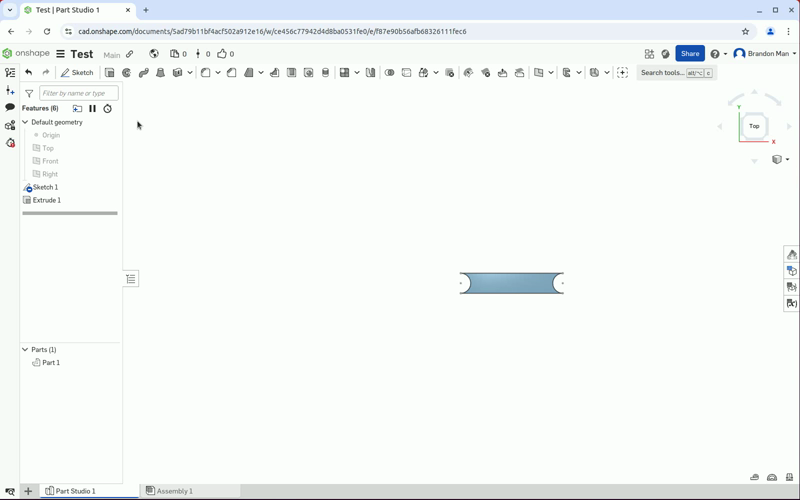
key(shift+h)
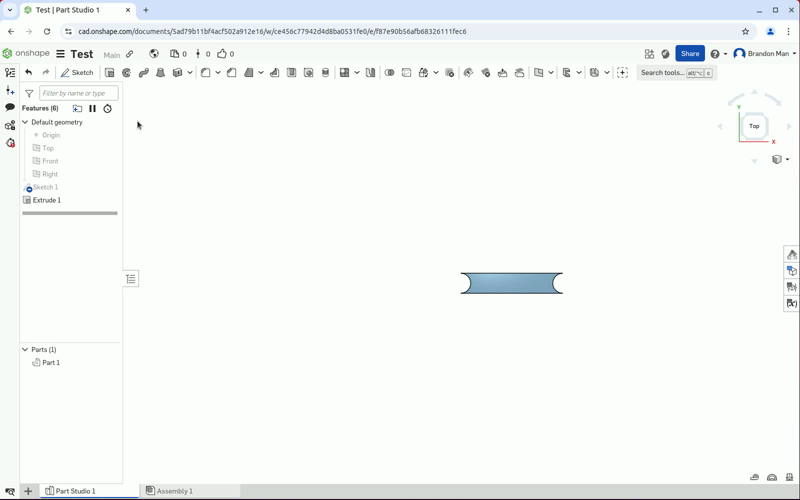
mouse_move(73, 189)
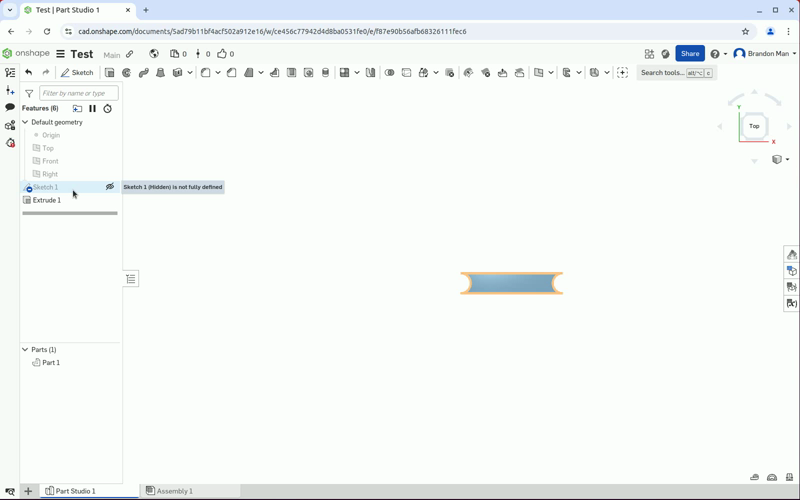
click(73, 189)
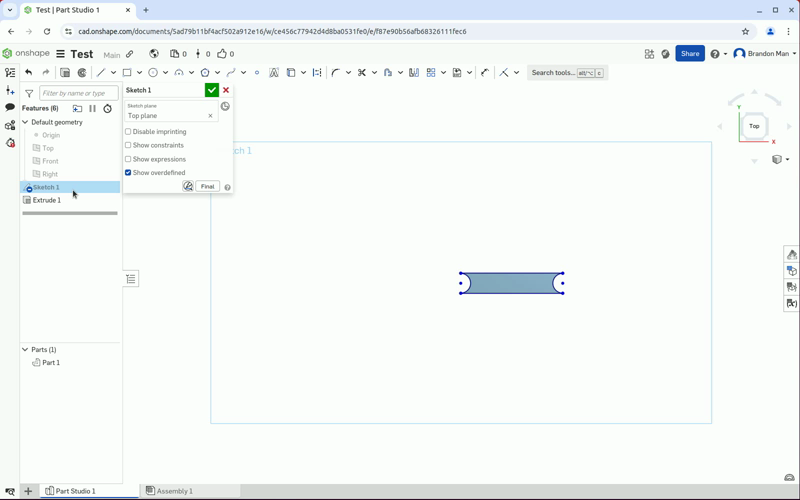
mouse_move(229, 92)
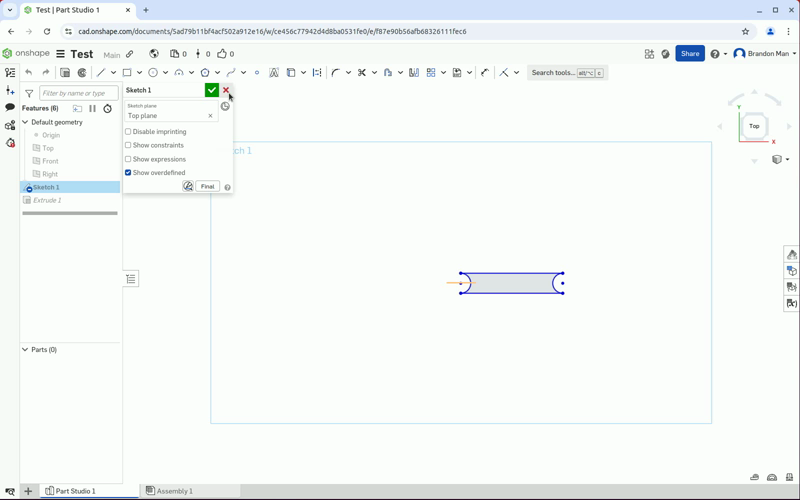
click(229, 92)
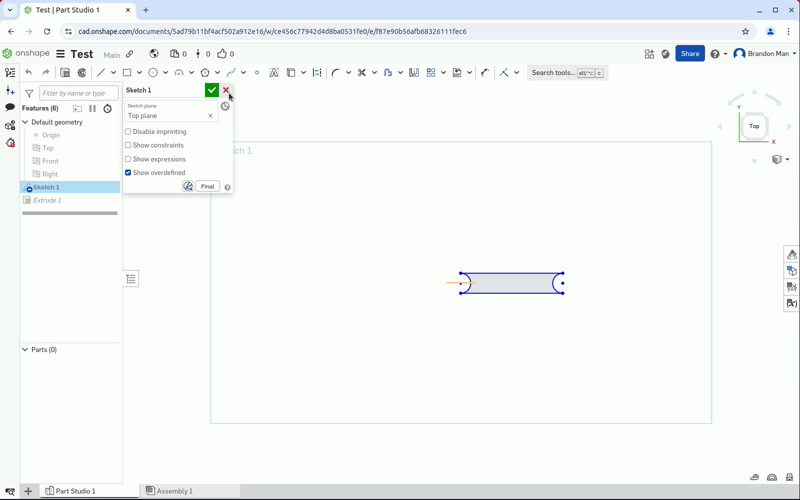
key(shift+s)
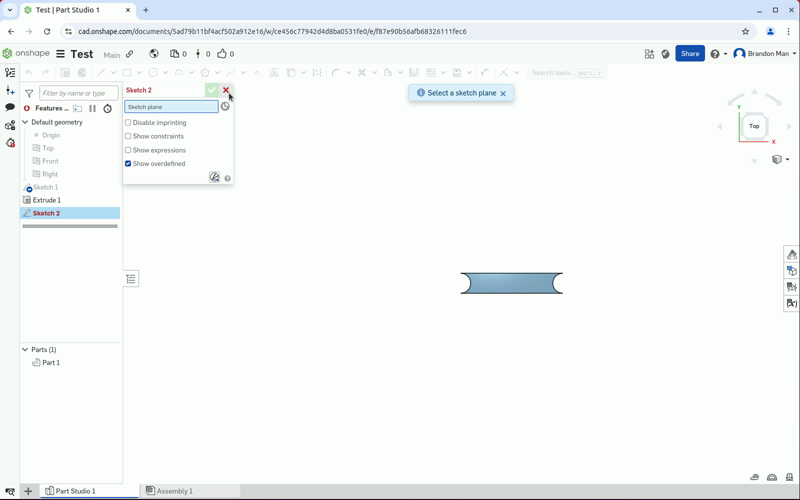
mouse_move(73, 150)
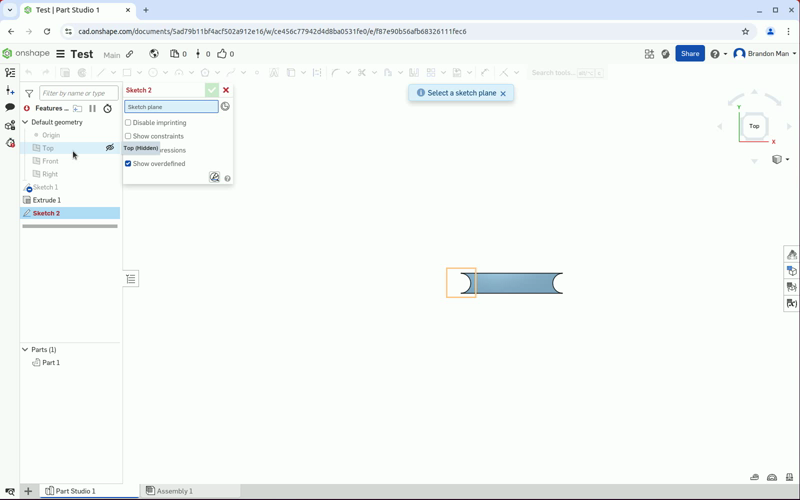
click(73, 150)
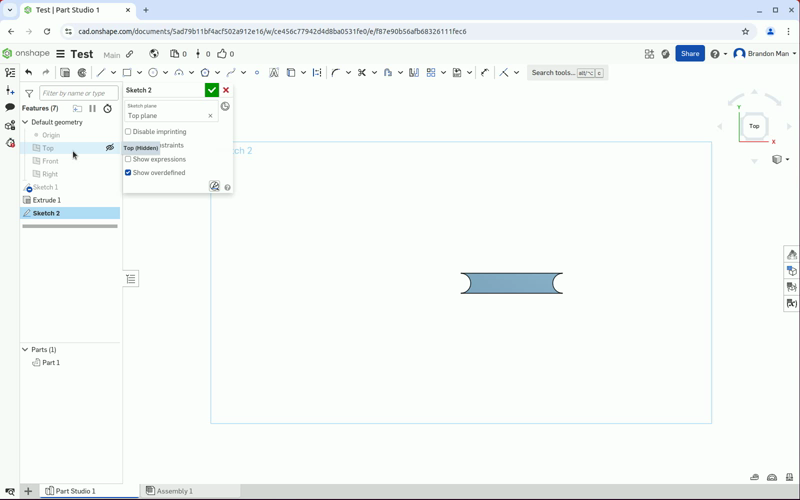
mouse_move(73, 352)
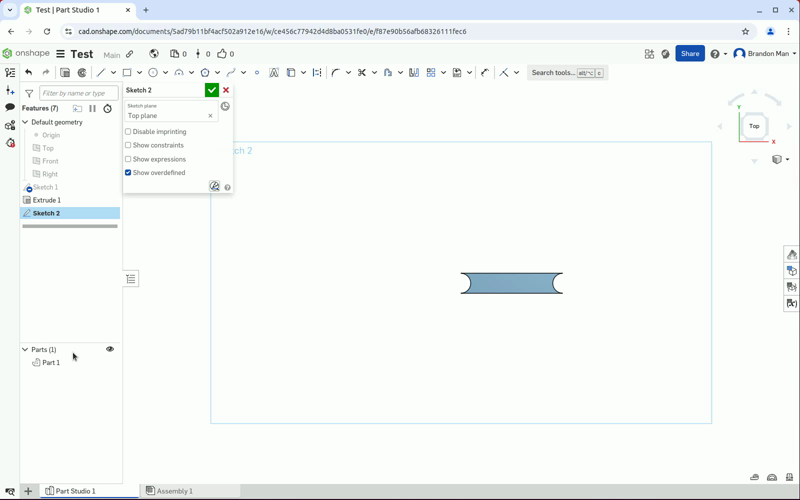
key(y)
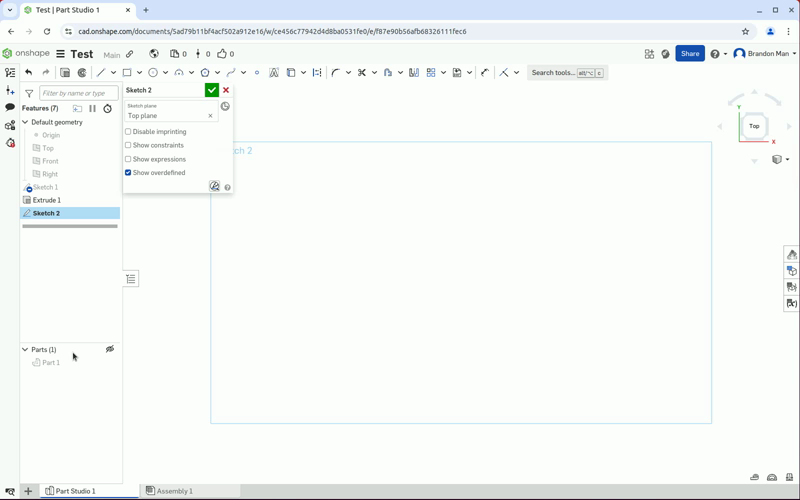
key(c)
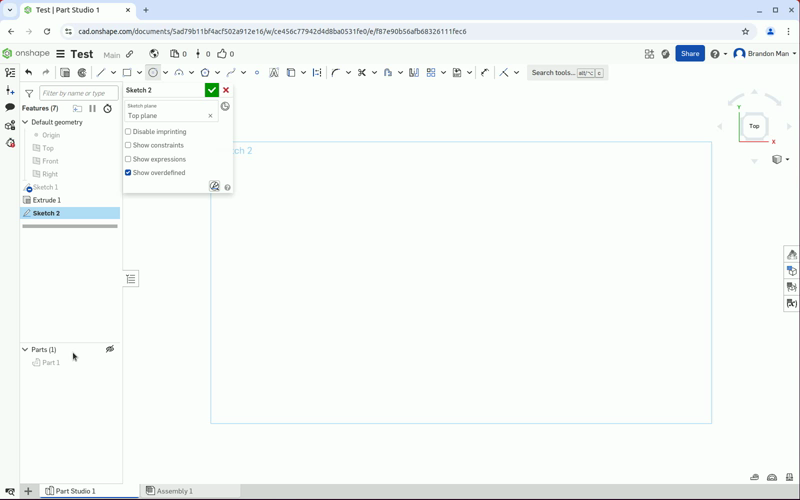
key_down(shift)
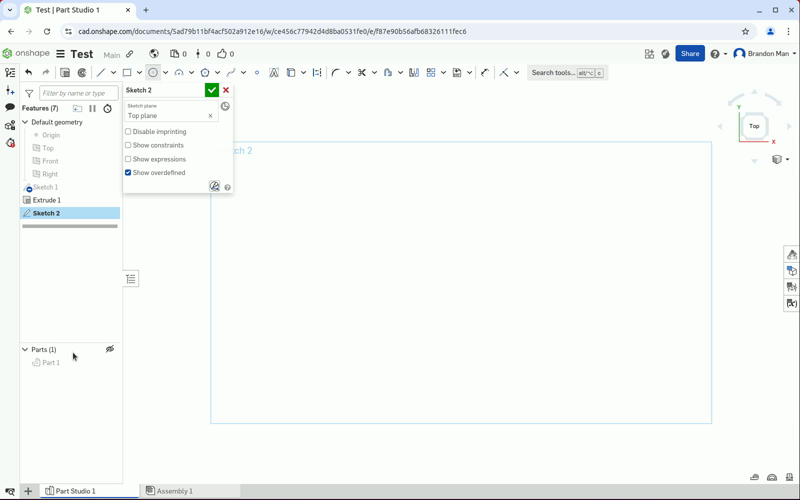
mouse_move(461, 282)
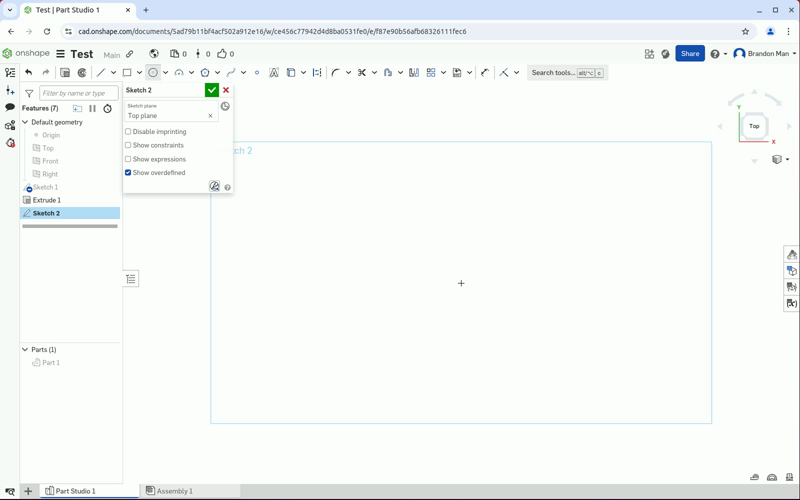
click(461, 282)
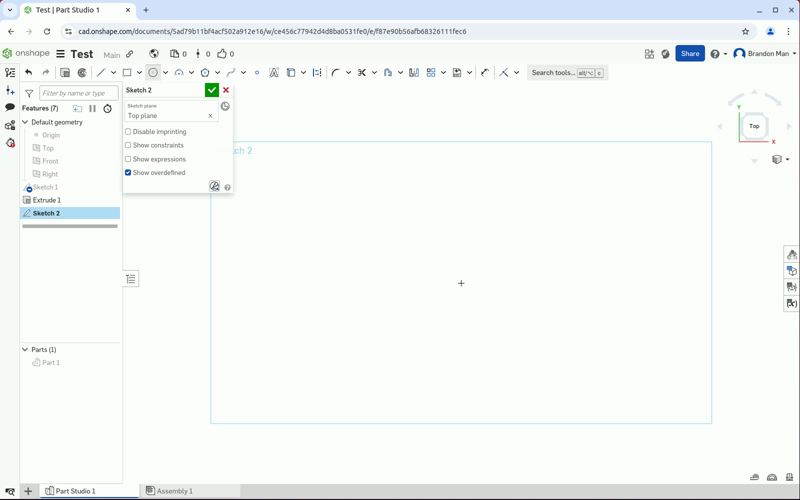
key_up(shift)
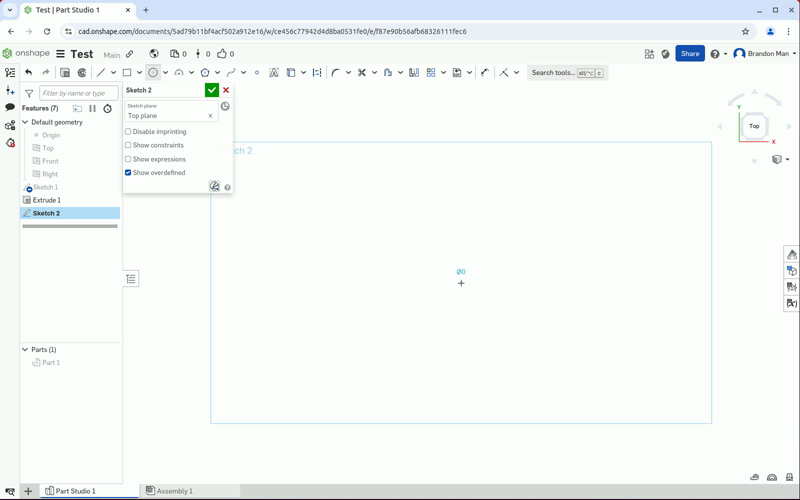
mouse_move(472, 282)
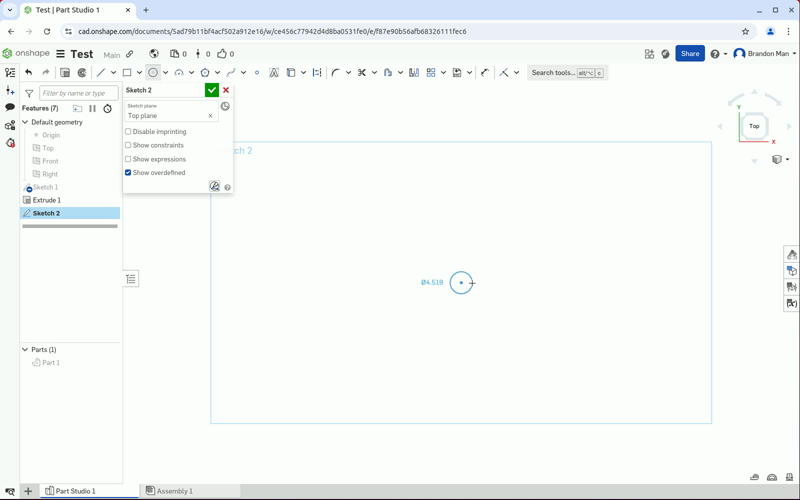
click(472, 282)
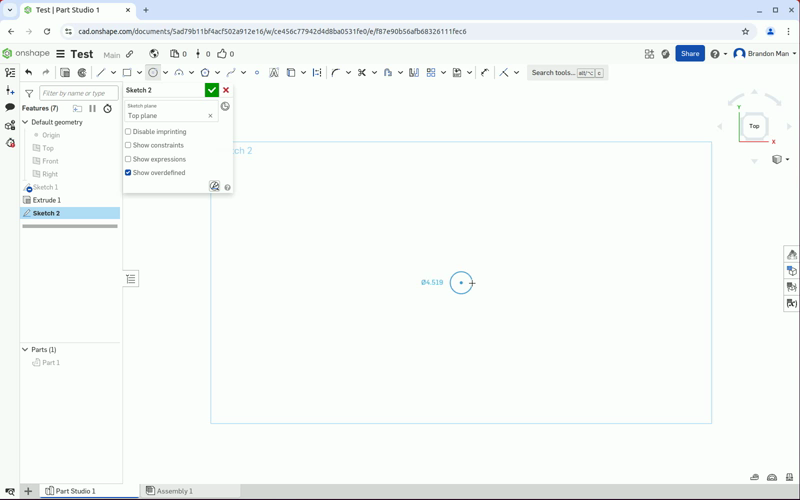
key(esc)
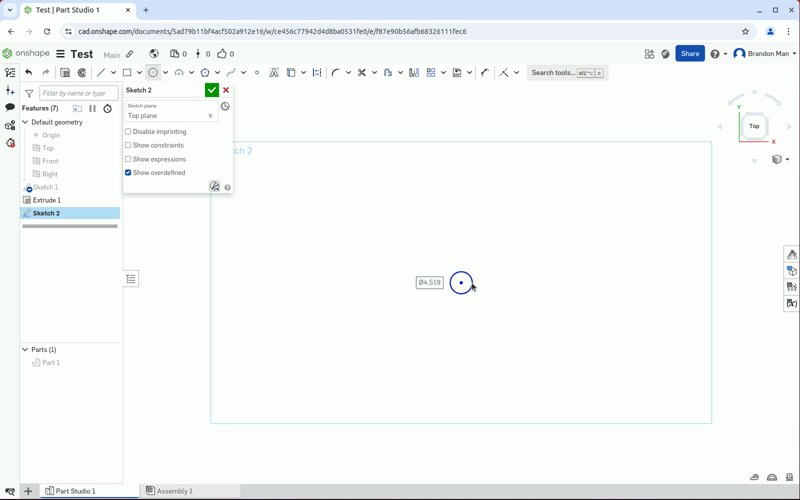
mouse_move(470, 284)
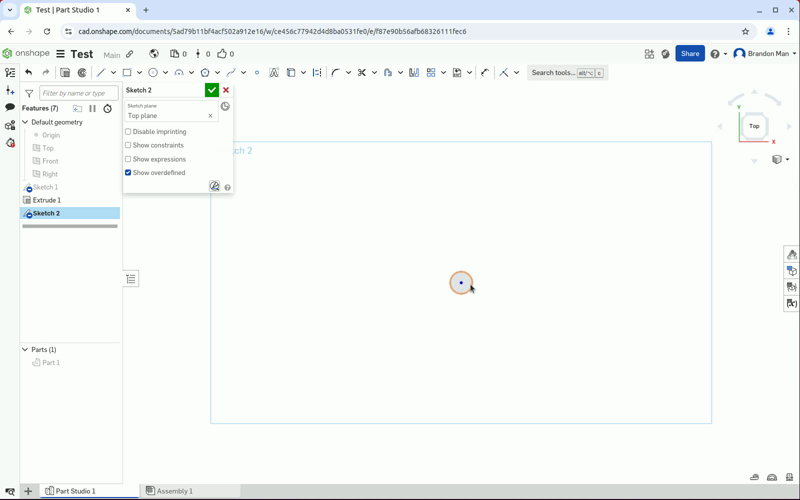
scroll(6)
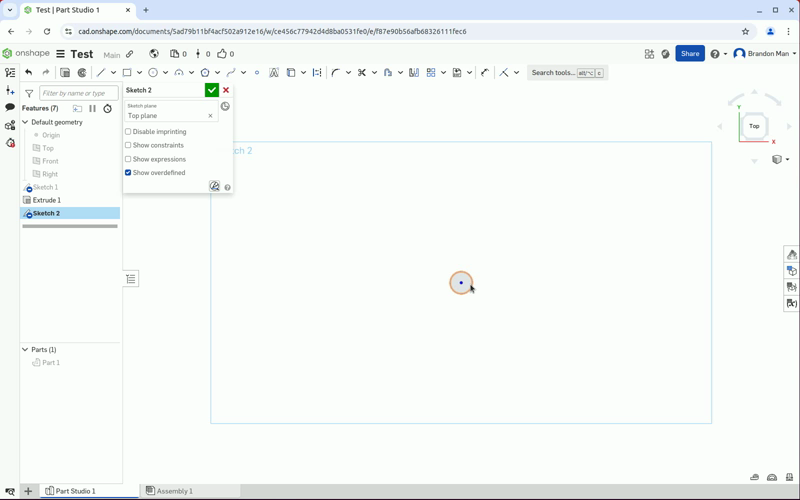
scroll(6)
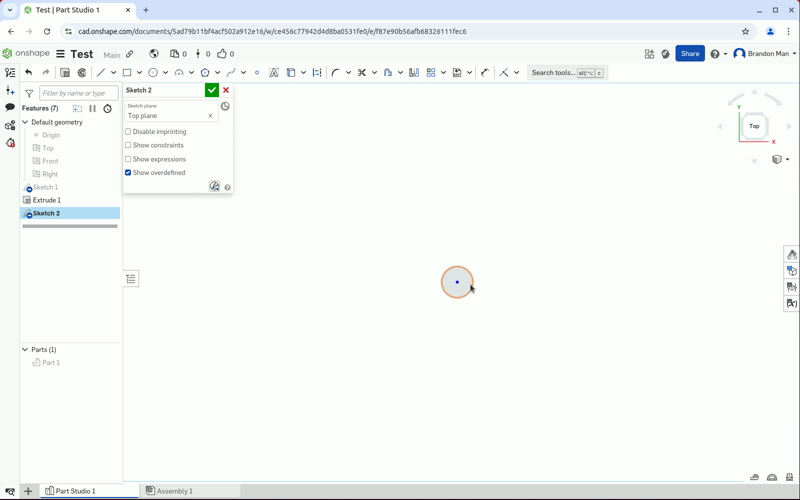
scroll(6)
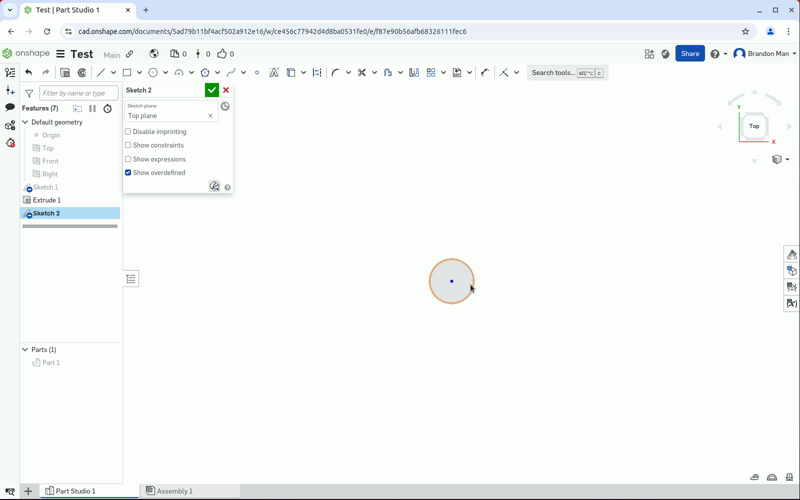
scroll(6)
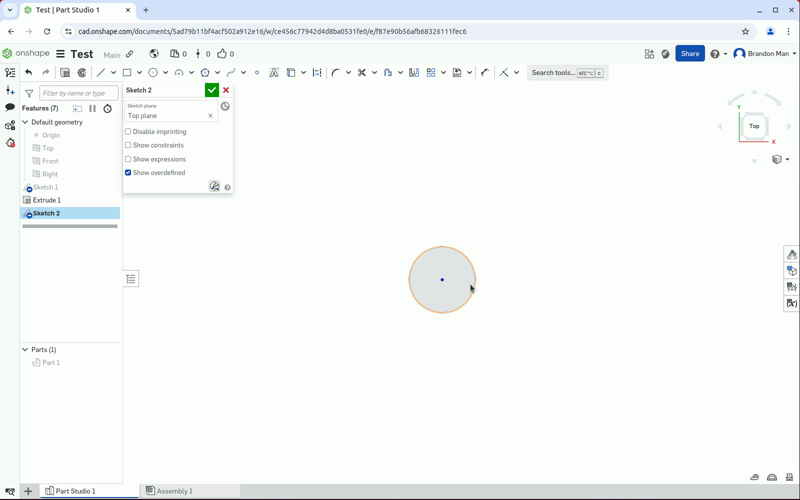
scroll(6)
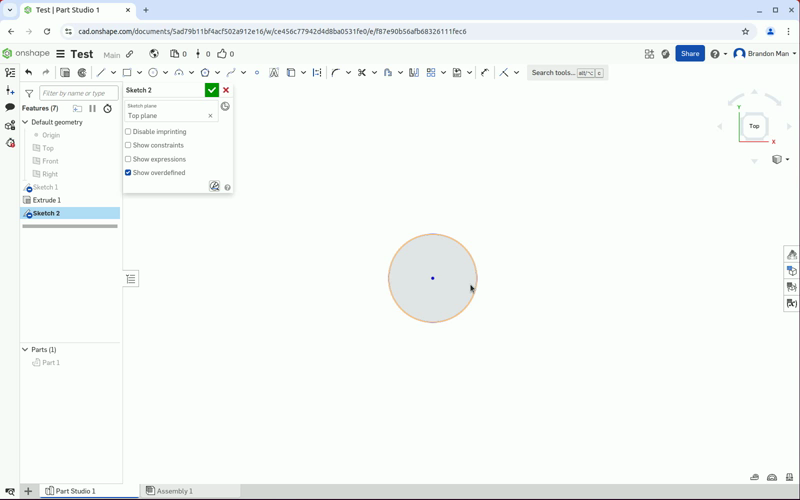
scroll(6)
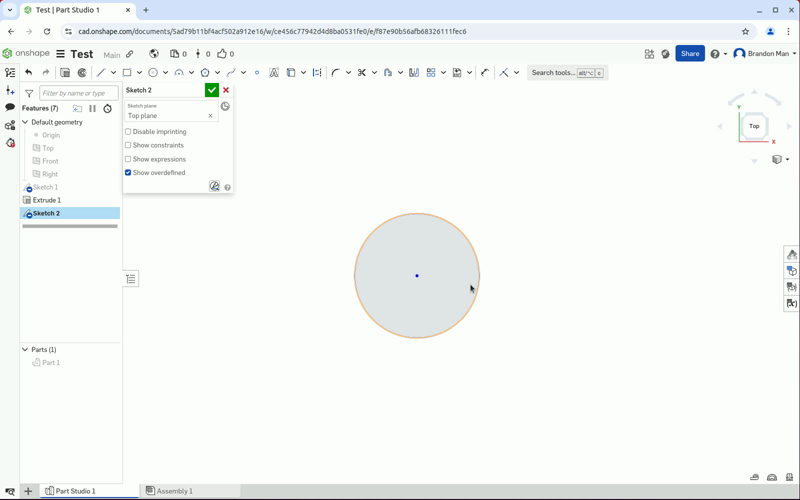
scroll(6)
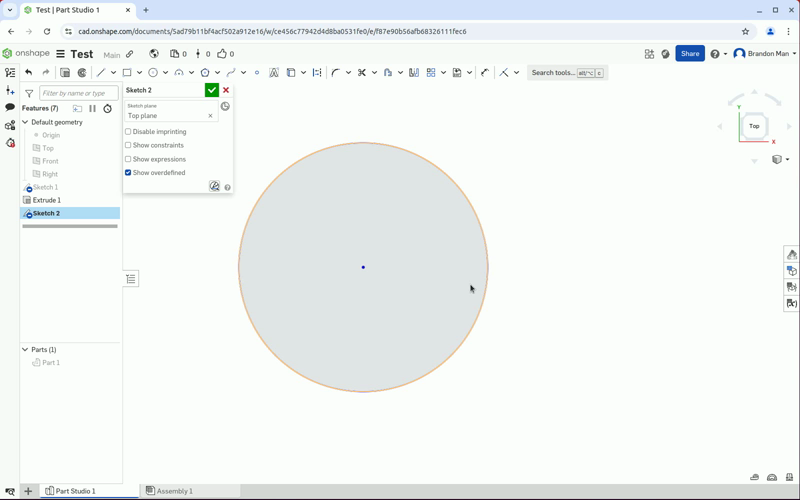
click(470, 284)
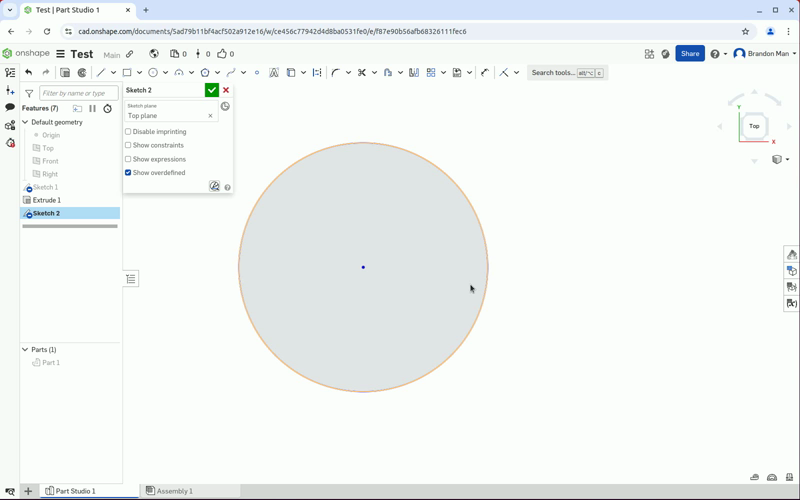
scroll(-6)
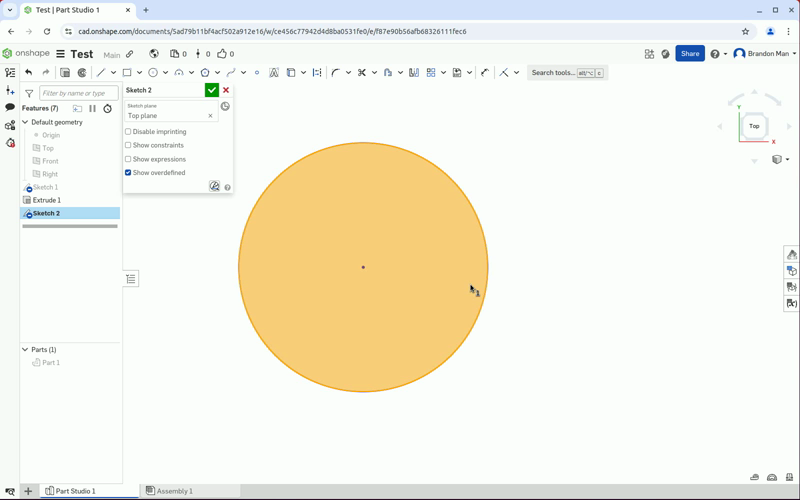
scroll(-6)
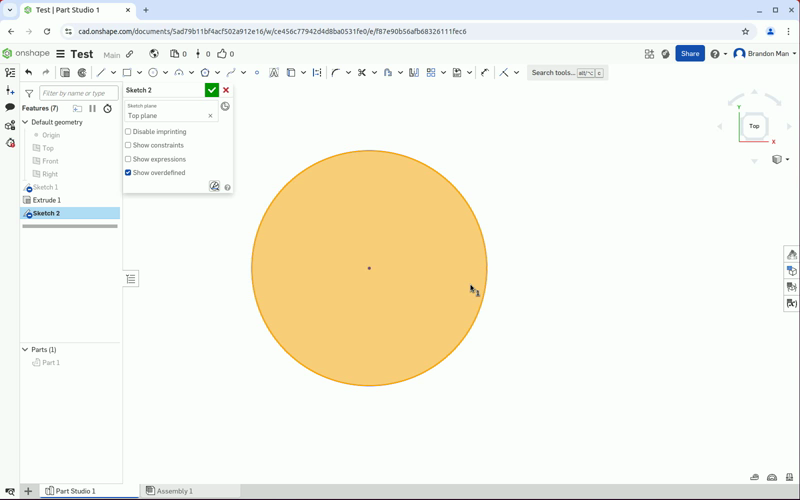
scroll(-6)
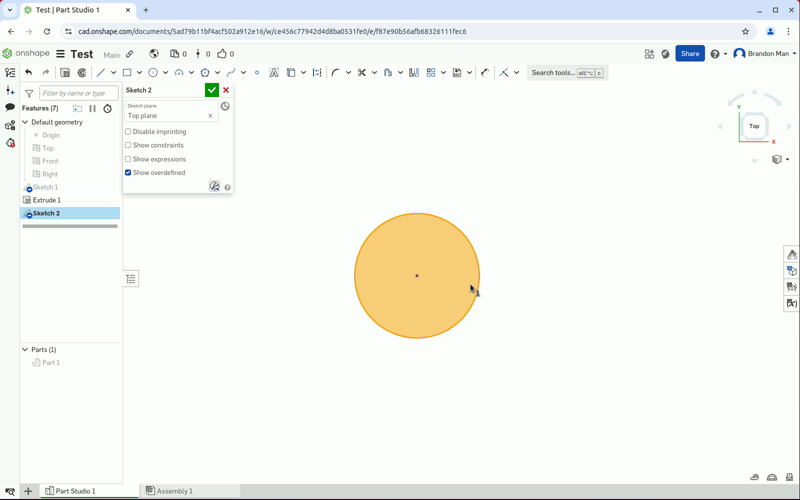
scroll(-6)
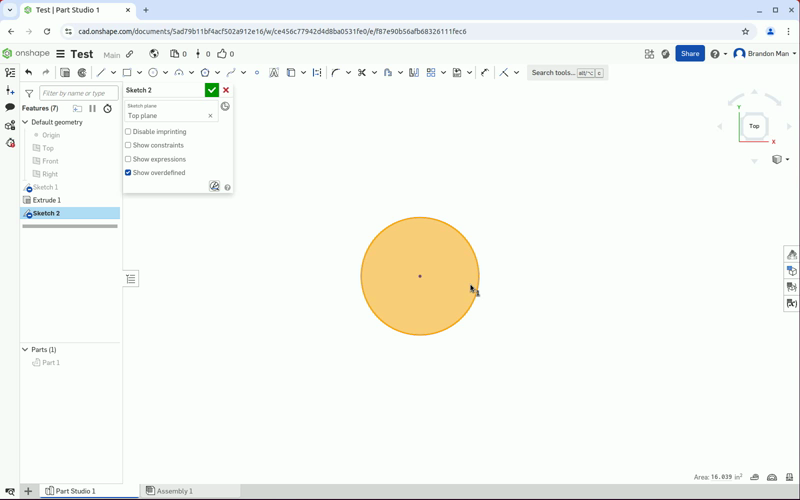
scroll(-6)
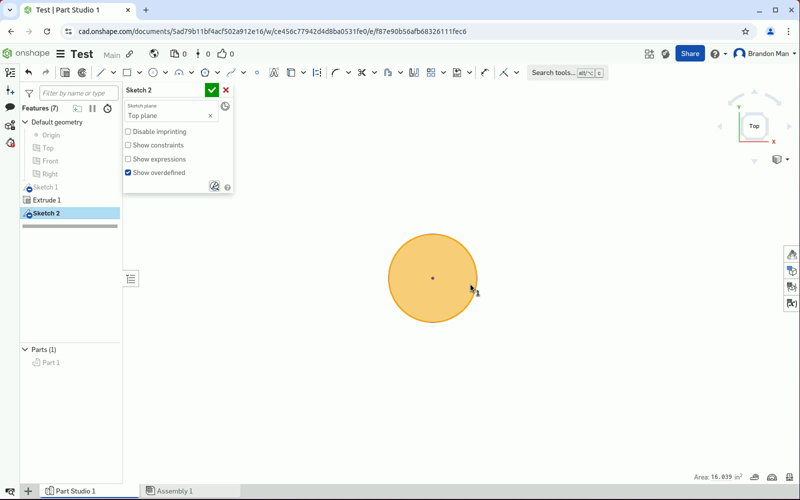
scroll(-6)
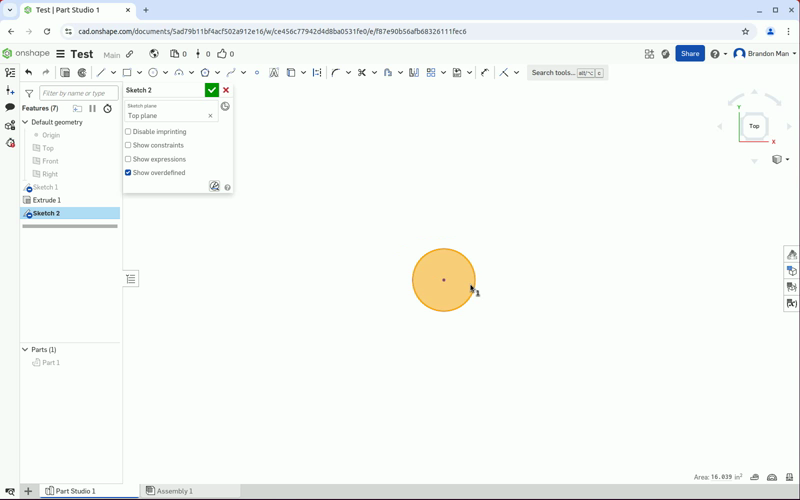
scroll(-6)
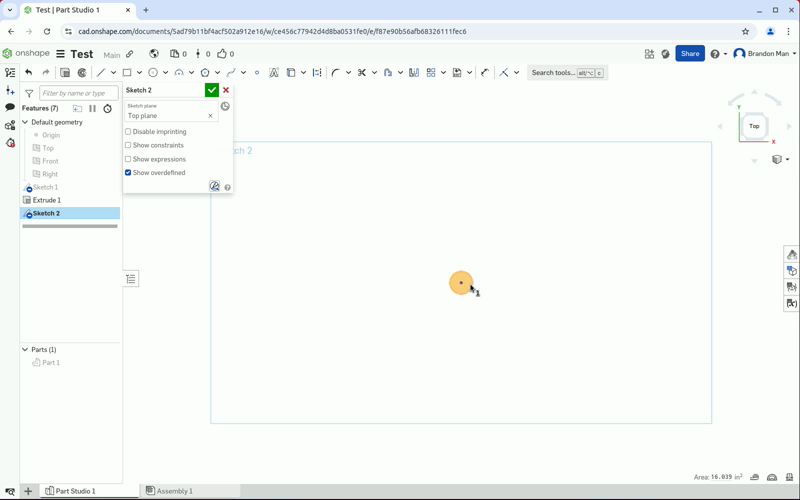
mouse_move(73, 352)
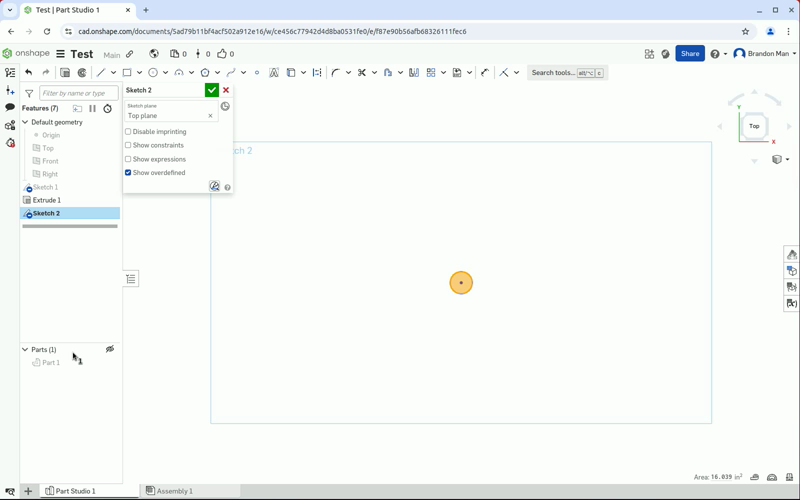
key(shift+y)
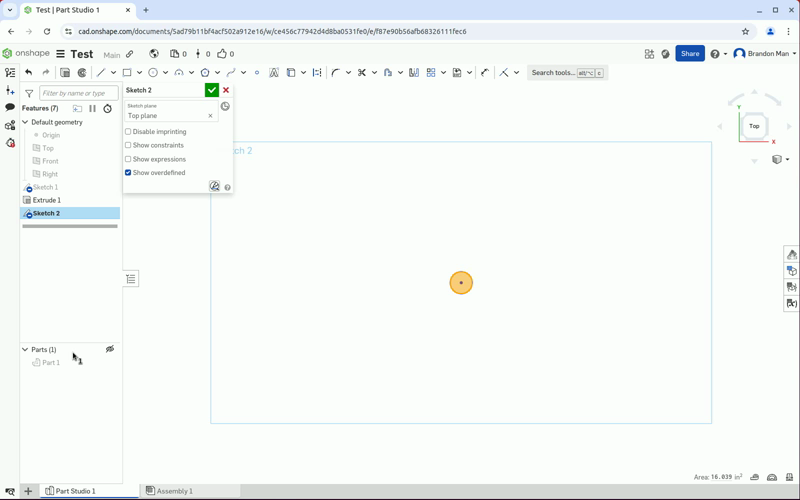
key(shift+e)
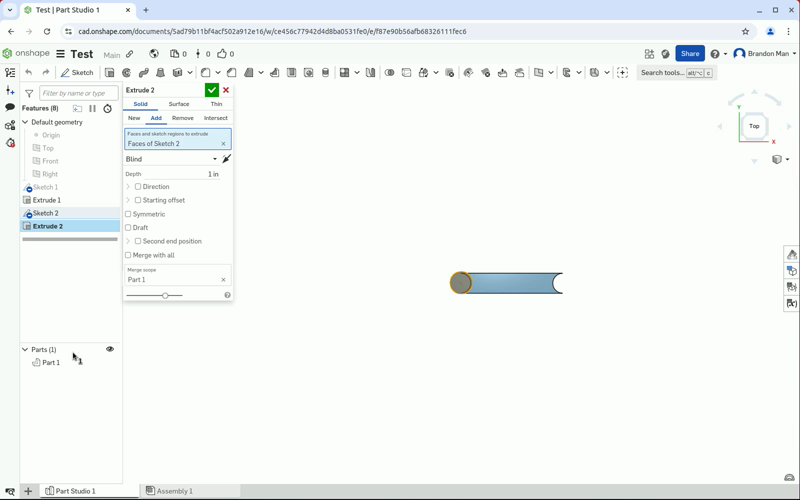
mouse_move(143, 106)
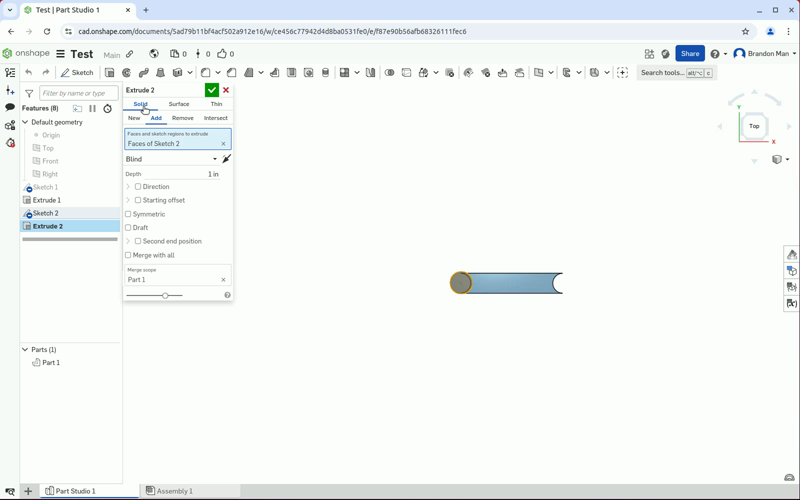
click(143, 106)
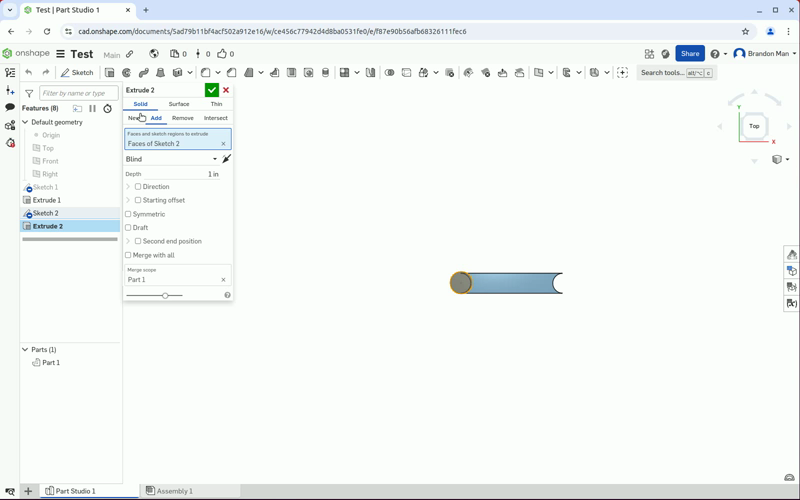
mouse_move(137, 120)
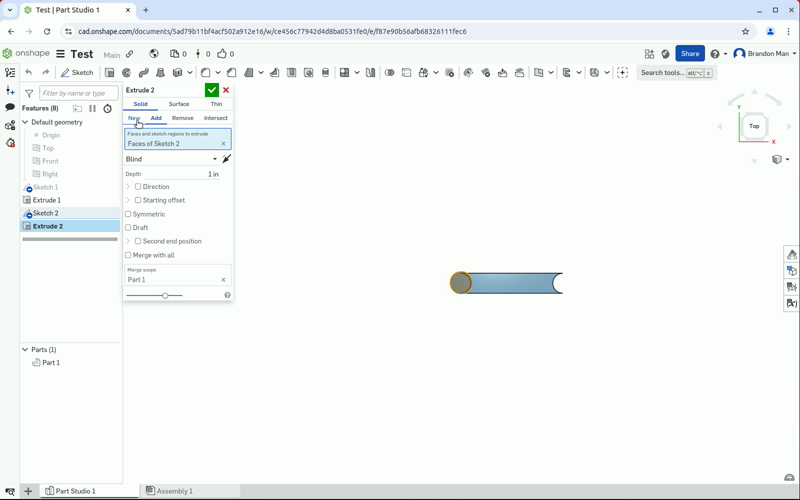
click(137, 120)
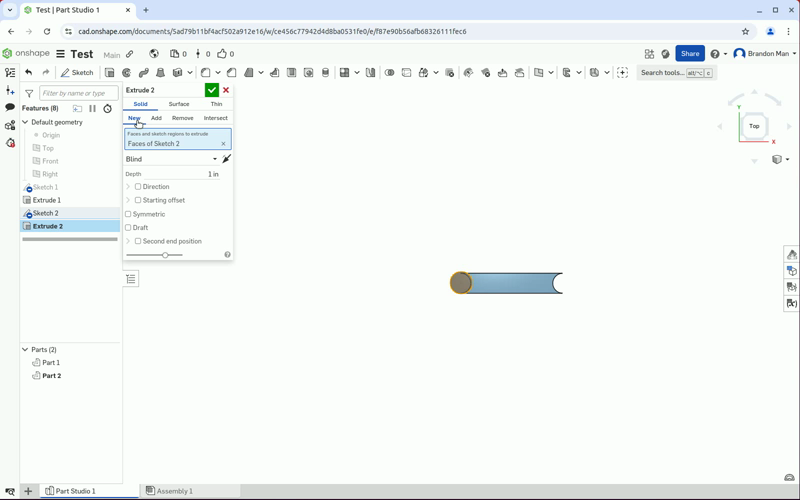
key(tab, 4)
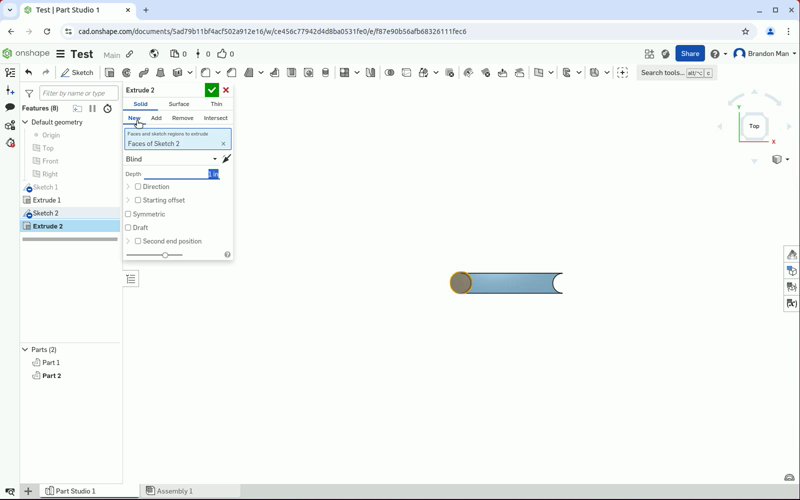
text(2.889)
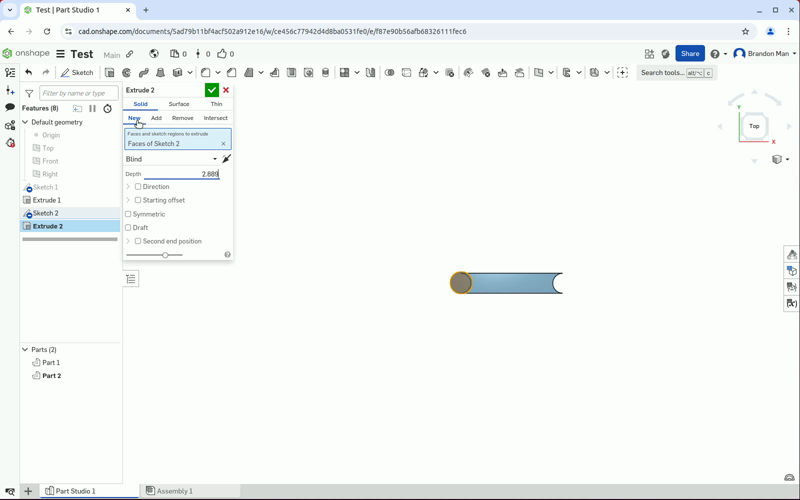
key(enter)
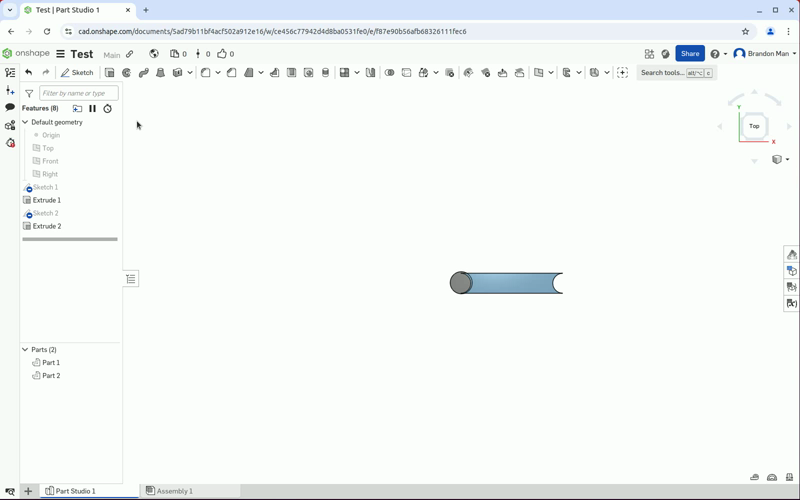
key(shift+h)
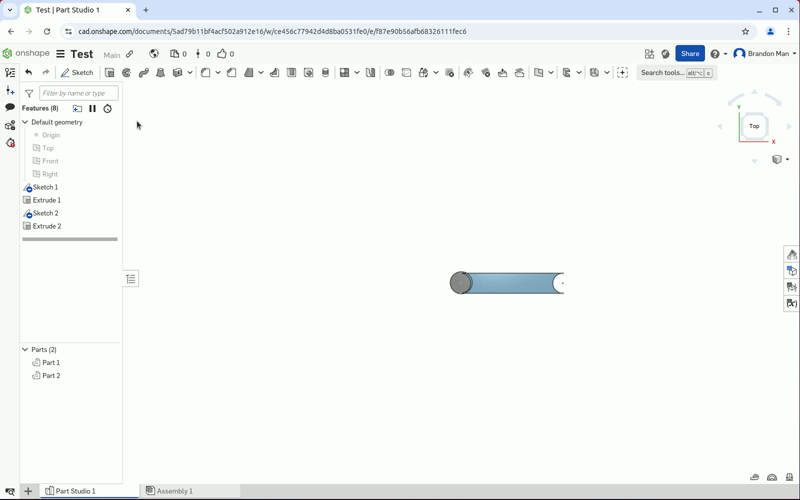
key(shift+h)
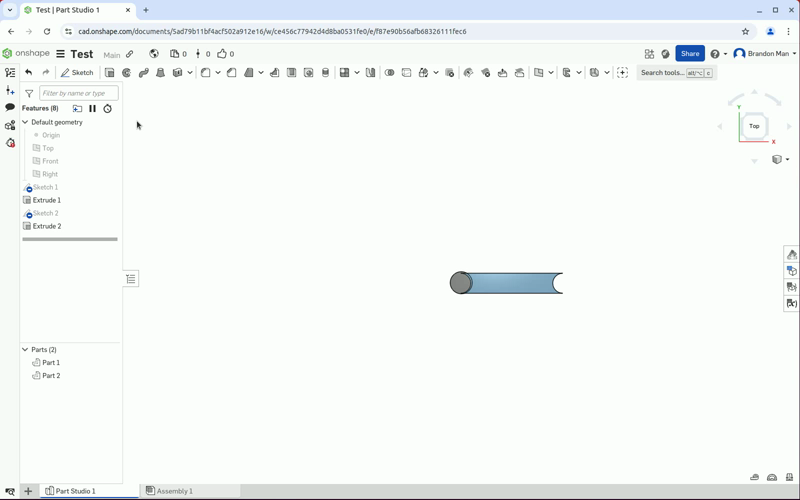
mouse_move(73, 189)
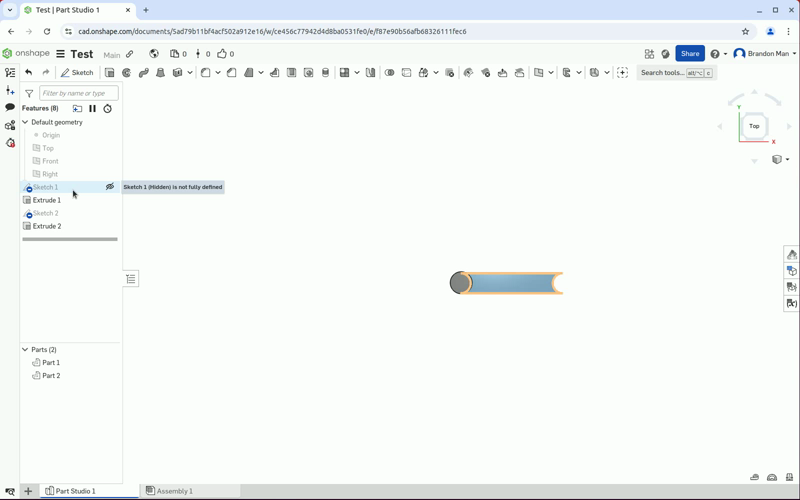
click(73, 189)
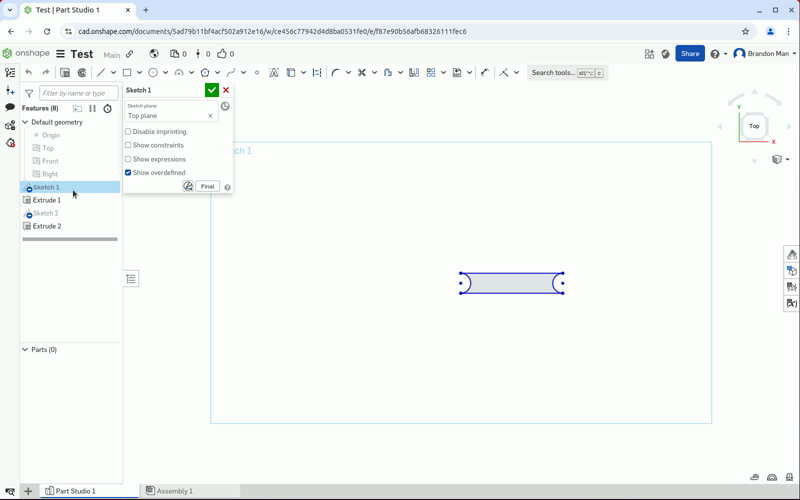
mouse_move(229, 92)
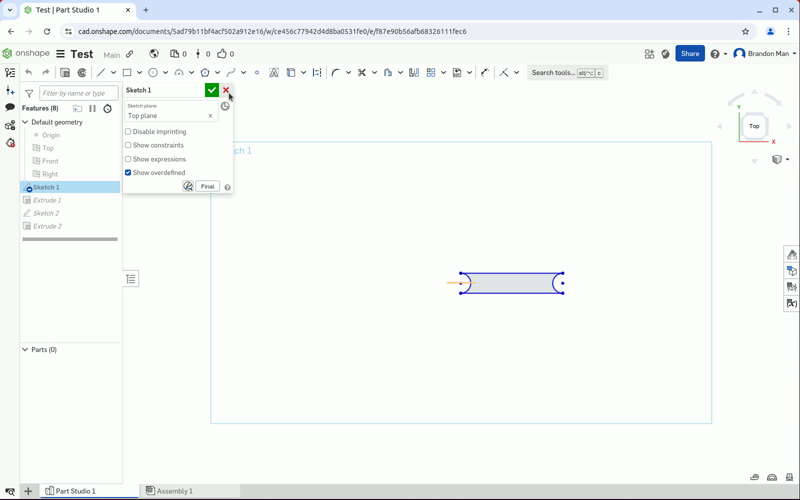
click(229, 92)
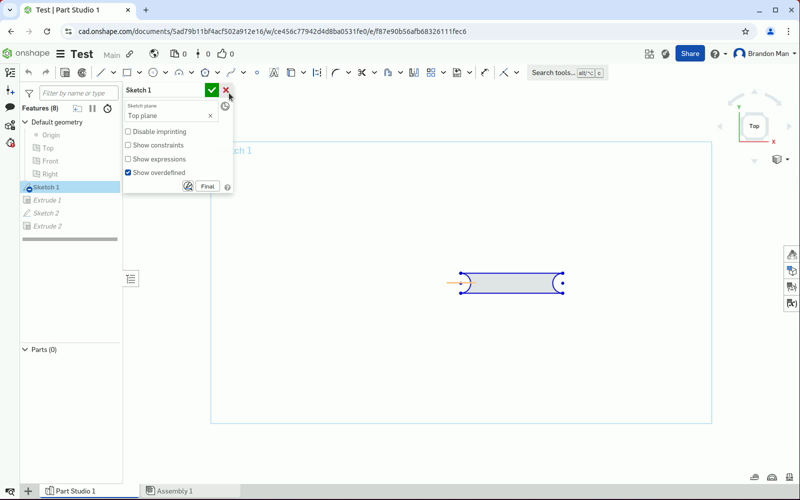
key(shift+s)
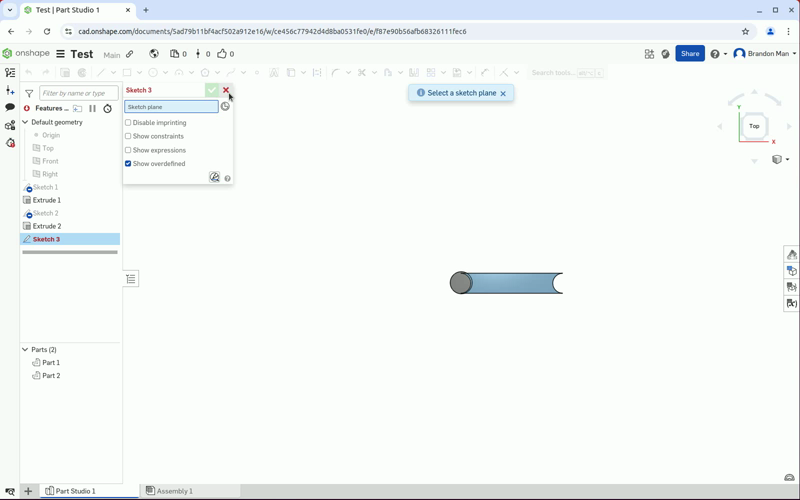
mouse_move(73, 150)
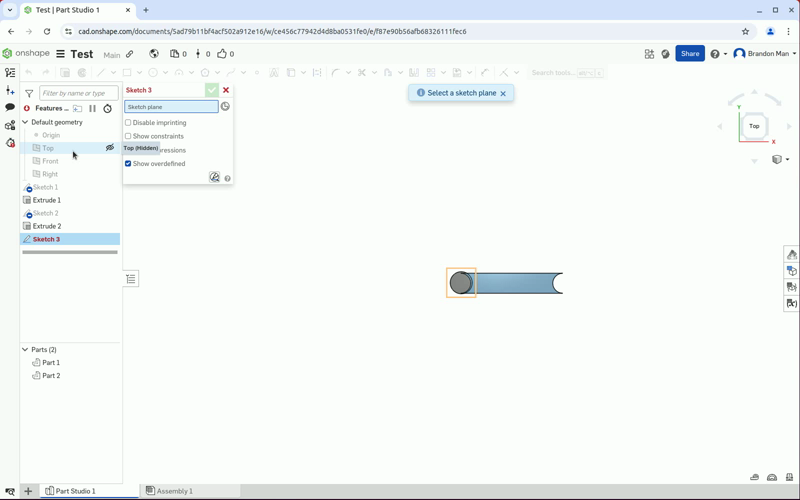
click(73, 150)
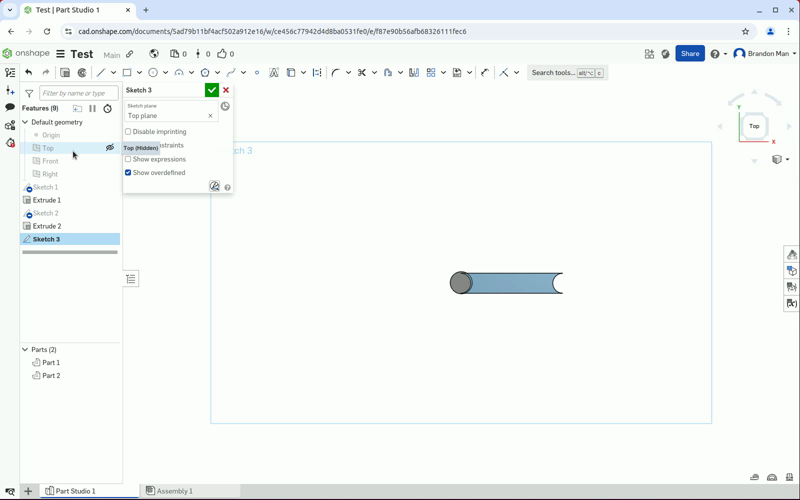
mouse_move(73, 352)
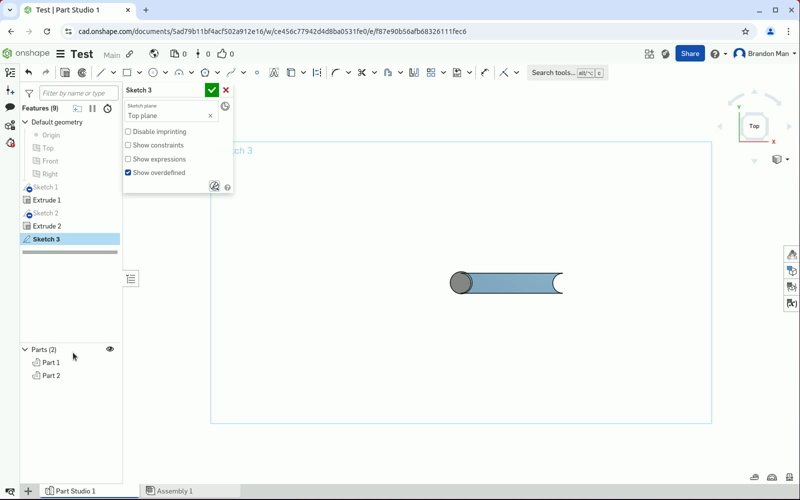
key(y)
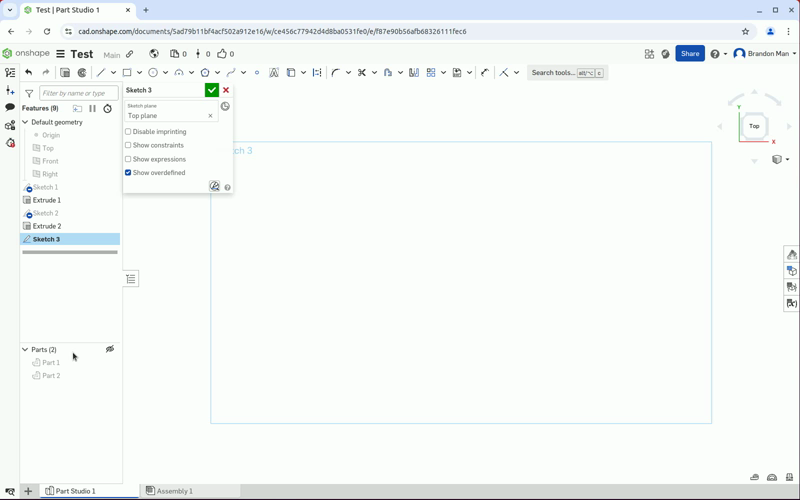
key(c)
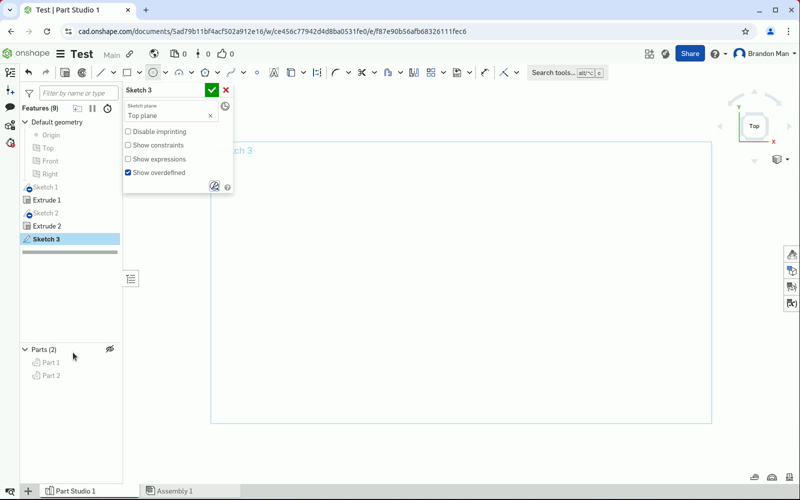
key_down(shift)
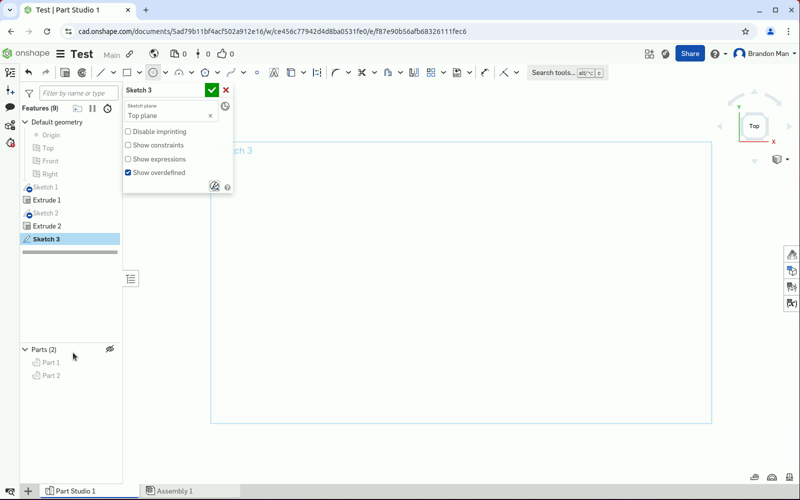
mouse_move(563, 282)
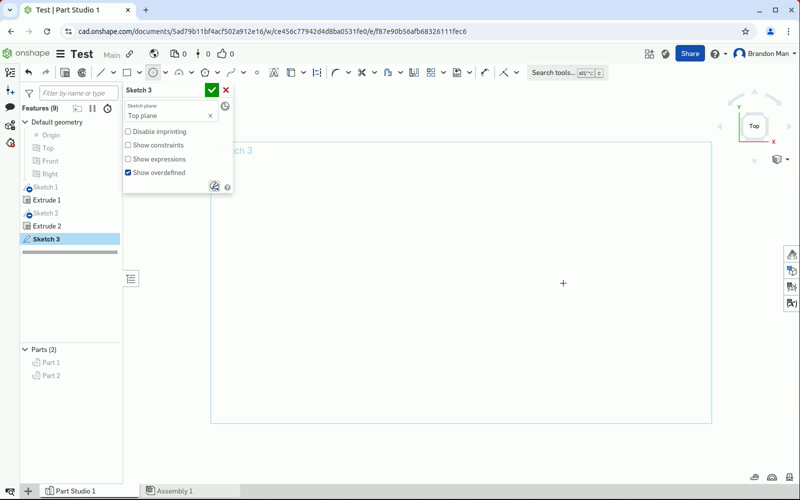
click(563, 282)
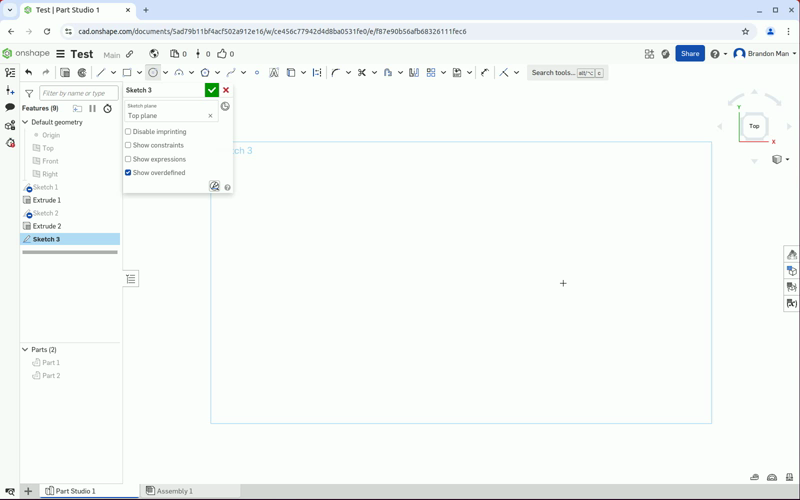
key_up(shift)
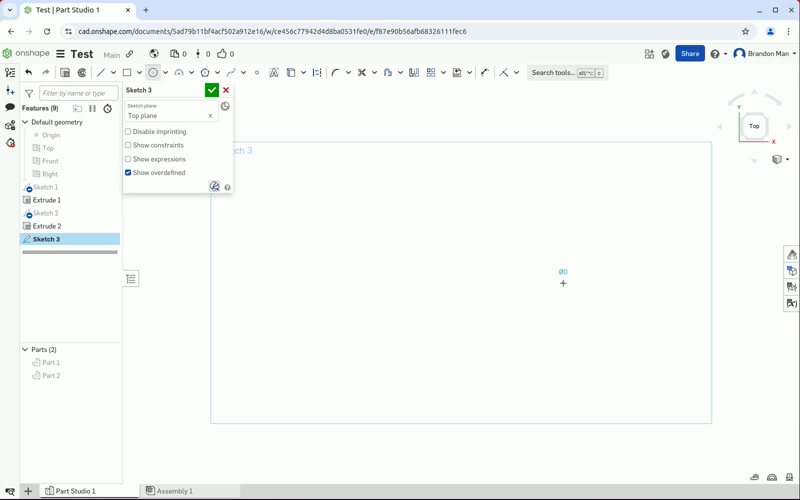
mouse_move(574, 282)
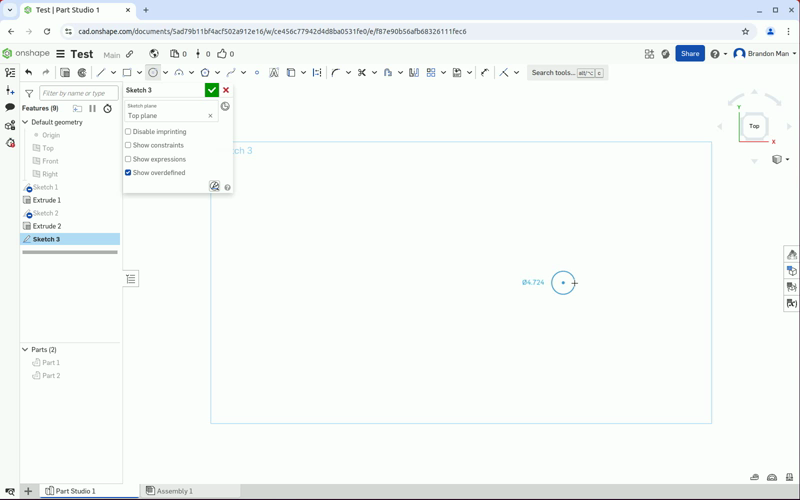
click(574, 282)
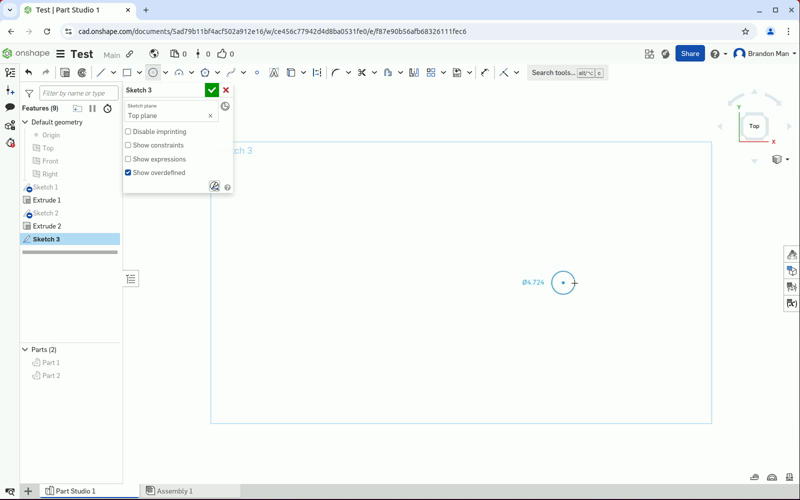
key(esc)
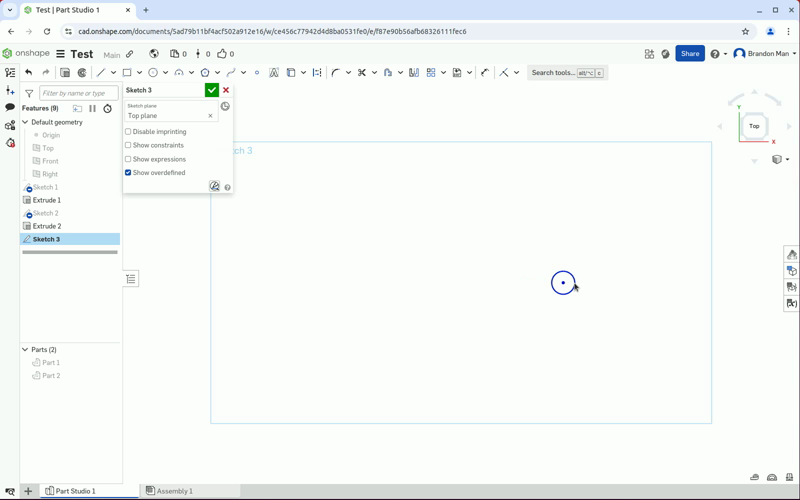
mouse_move(560, 282)
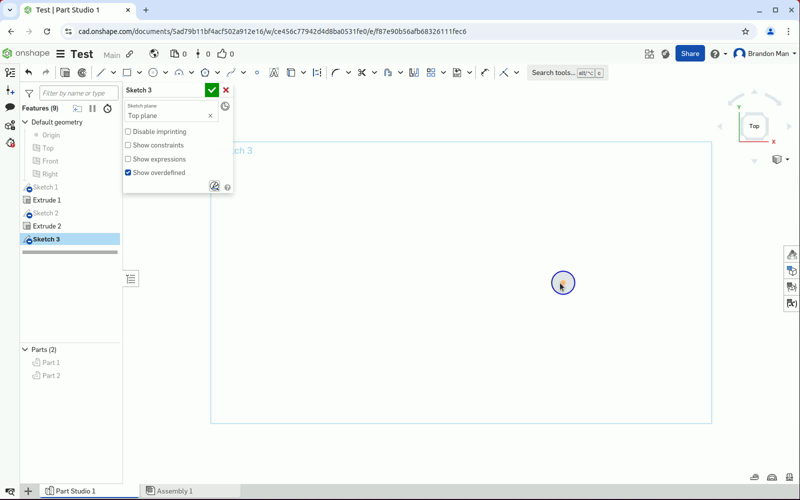
scroll(6)
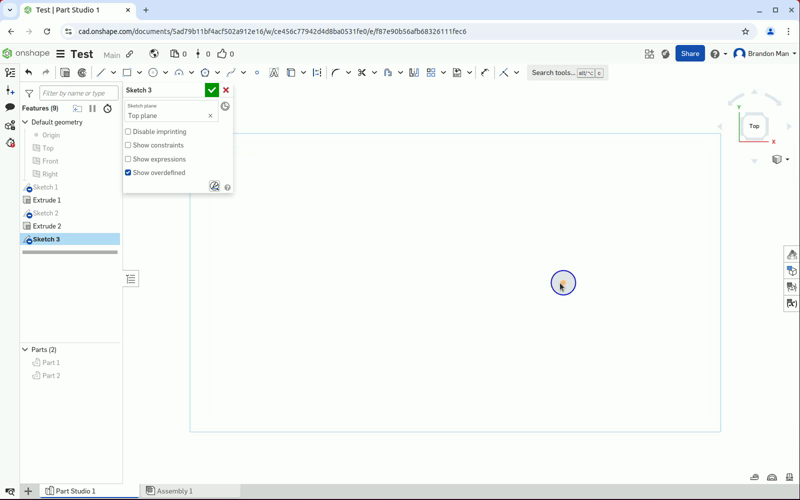
scroll(6)
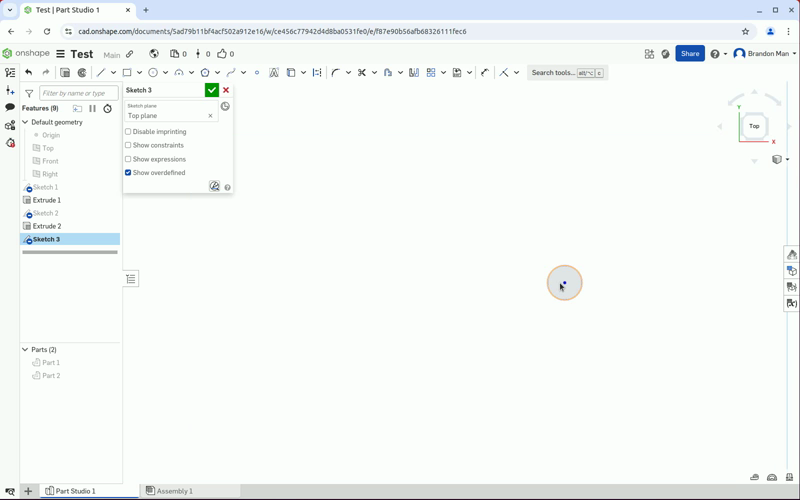
scroll(6)
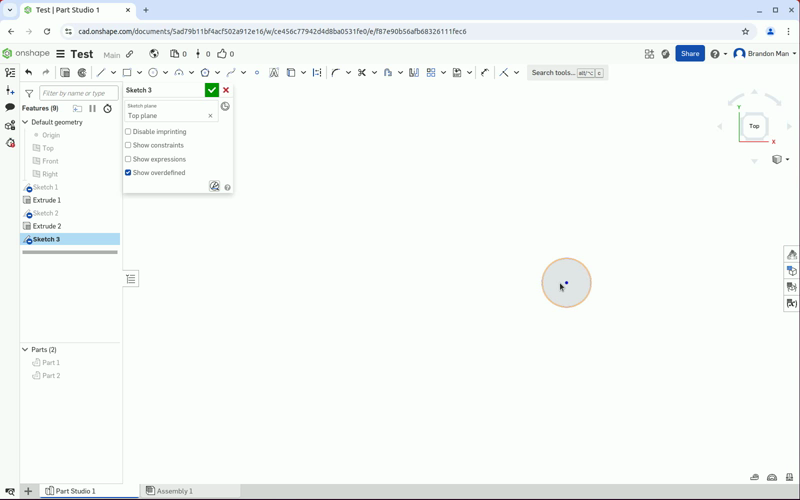
scroll(6)
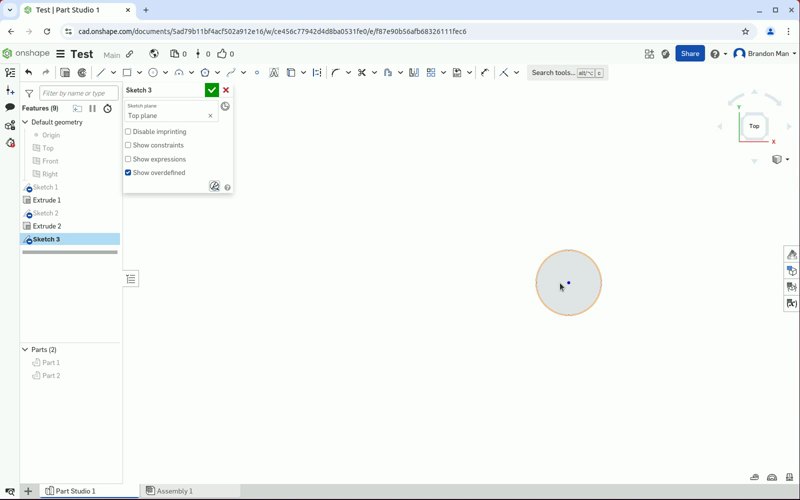
scroll(6)
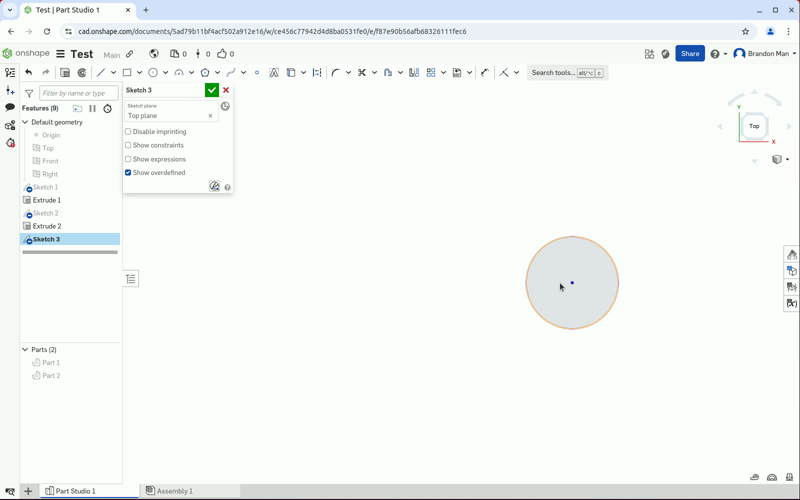
scroll(6)
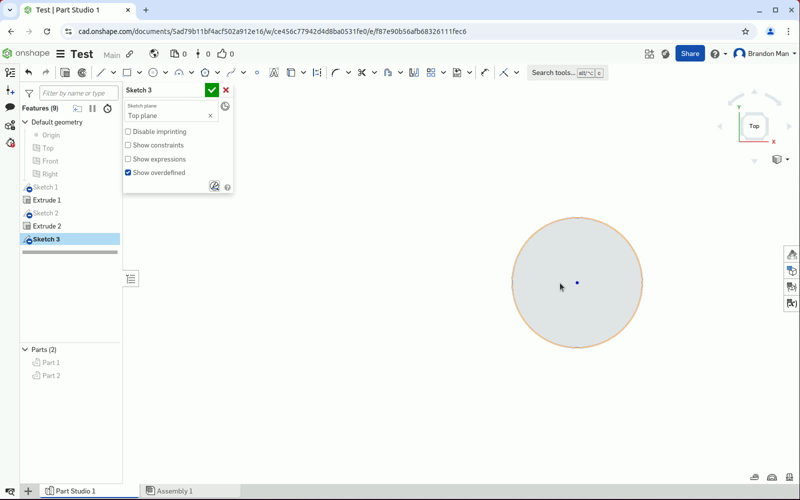
scroll(6)
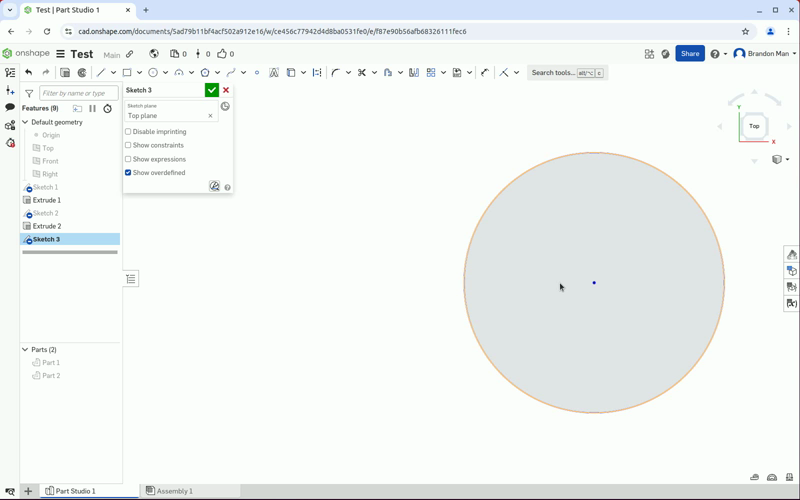
click(560, 282)
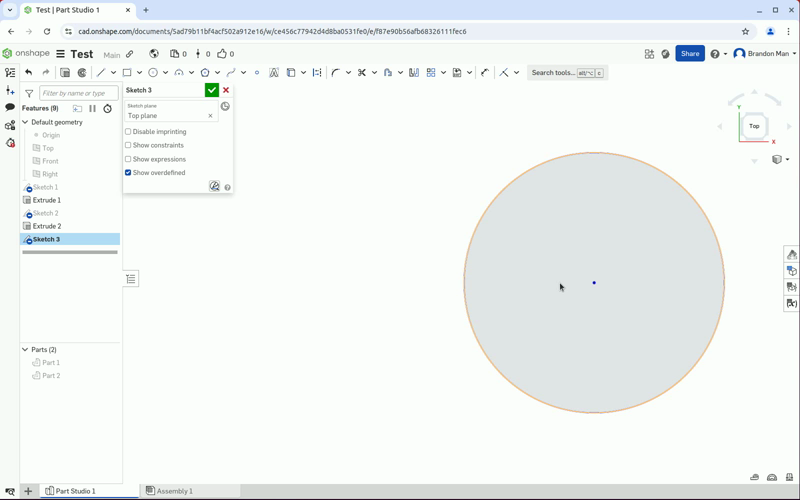
scroll(-6)
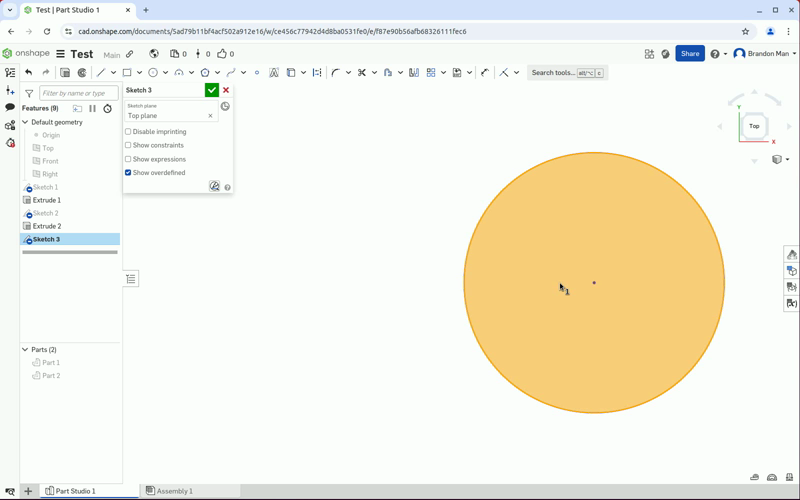
scroll(-6)
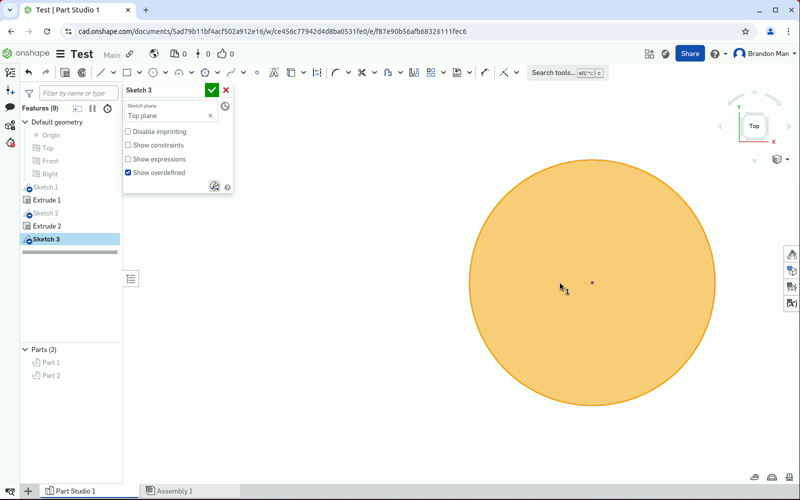
scroll(-6)
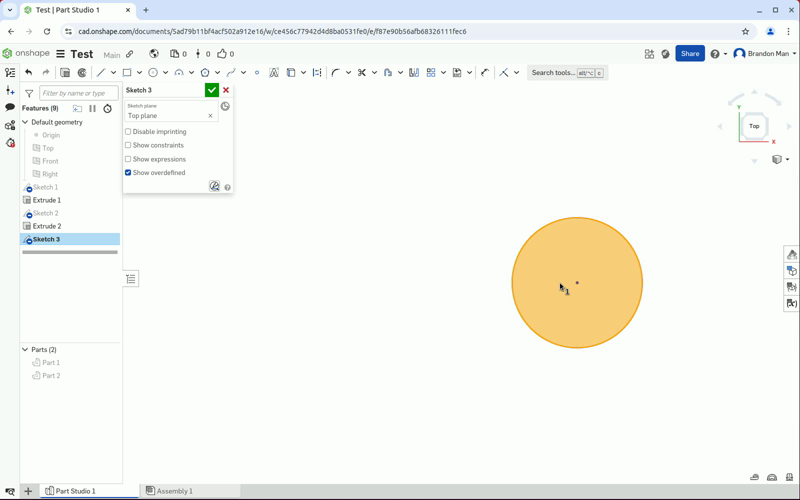
scroll(-6)
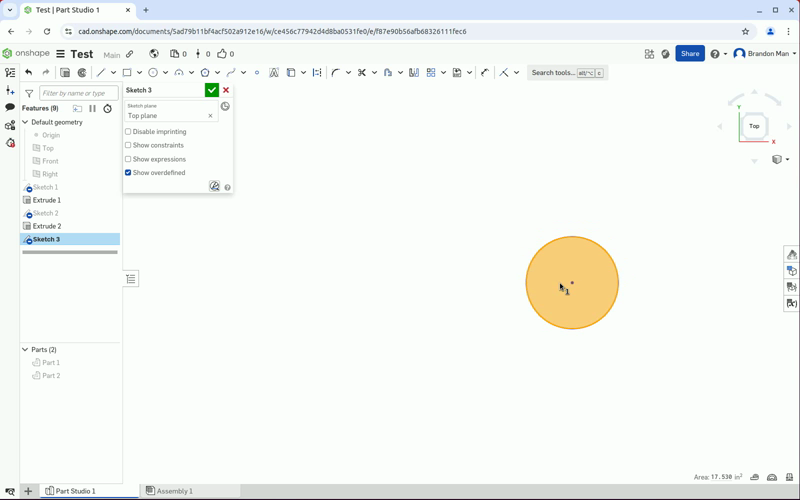
scroll(-6)
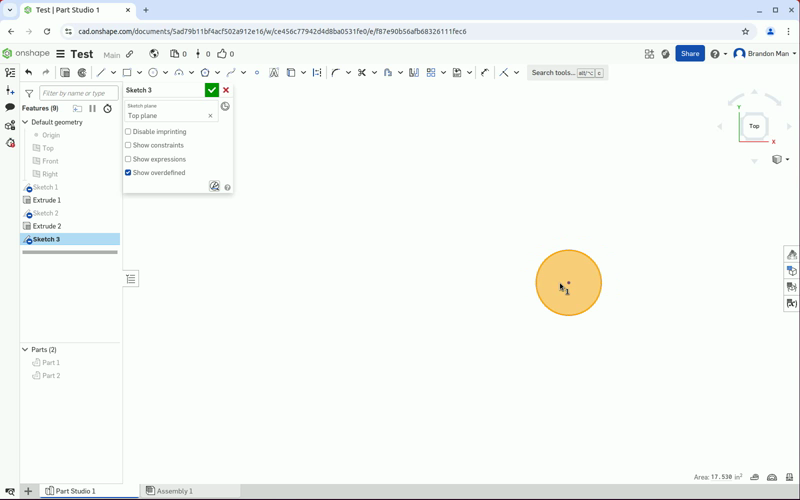
scroll(-6)
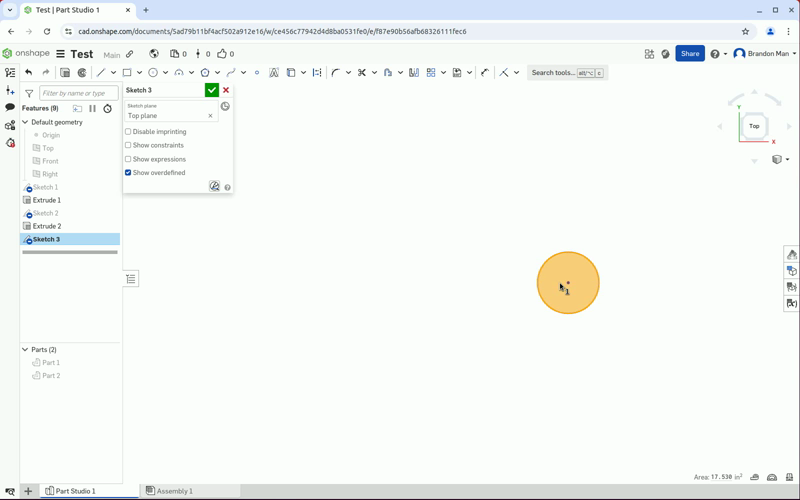
scroll(-6)
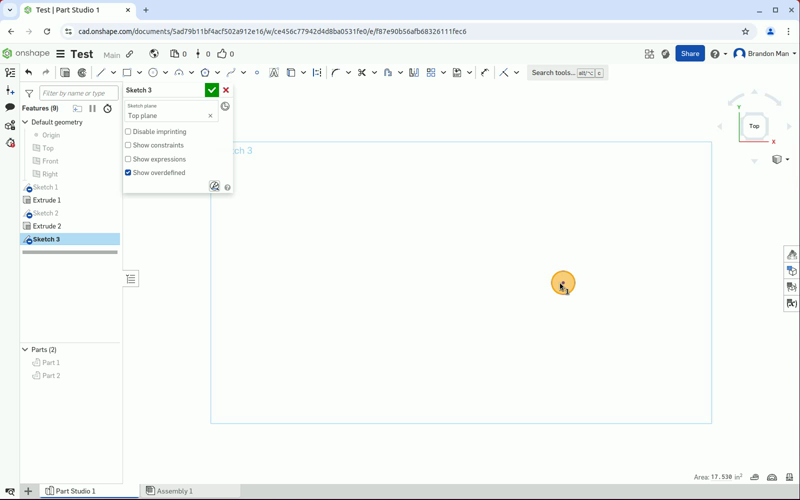
mouse_move(73, 352)
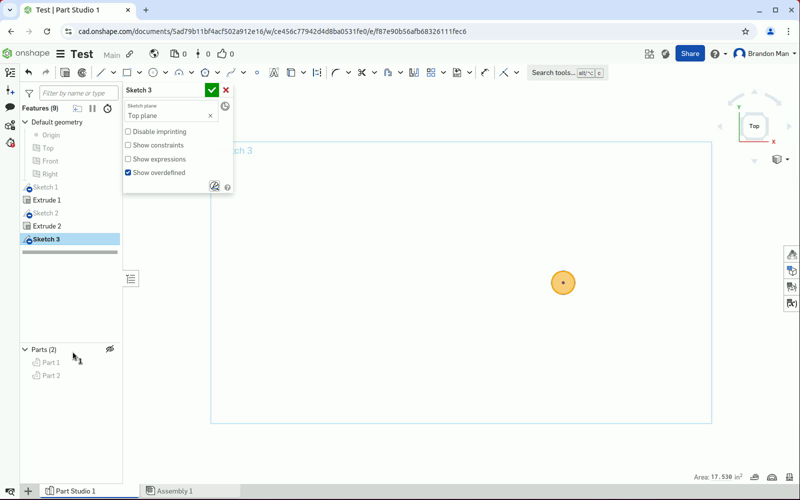
key(shift+y)
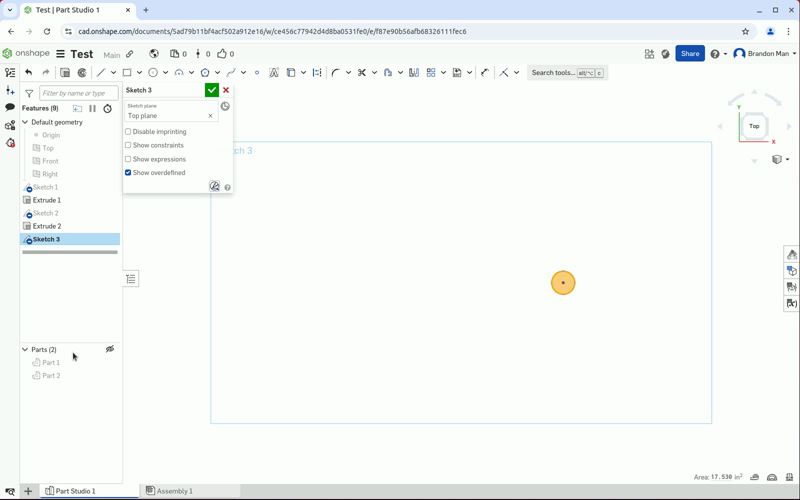
key(shift+e)
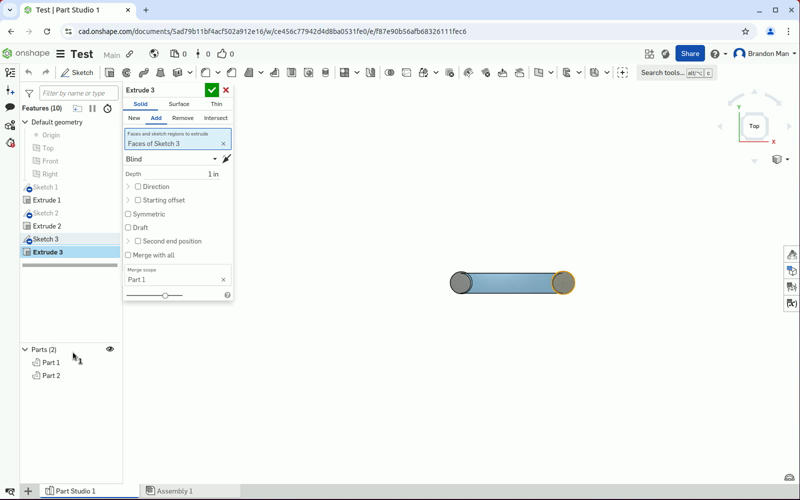
mouse_move(143, 106)
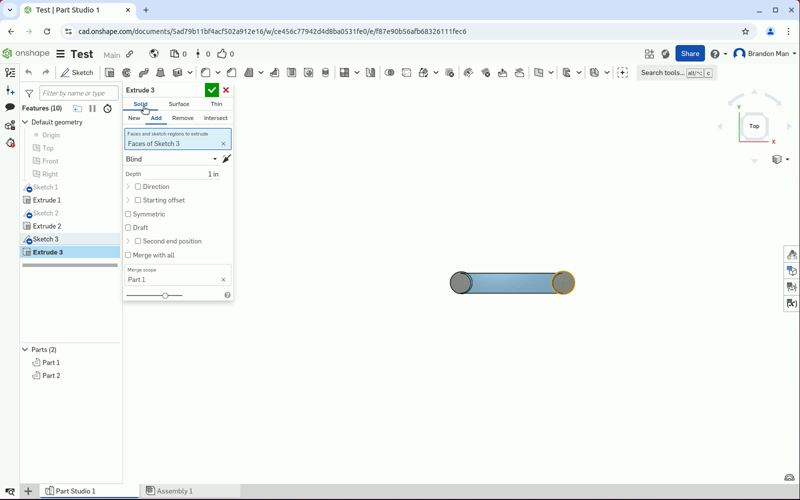
click(143, 106)
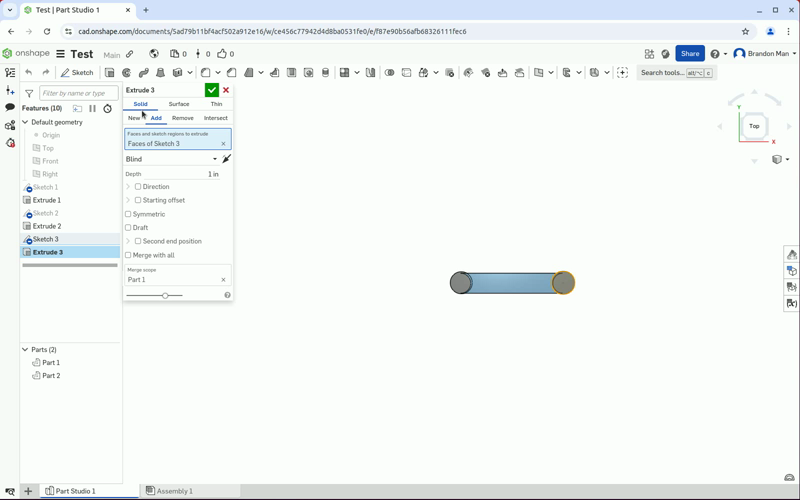
mouse_move(137, 120)
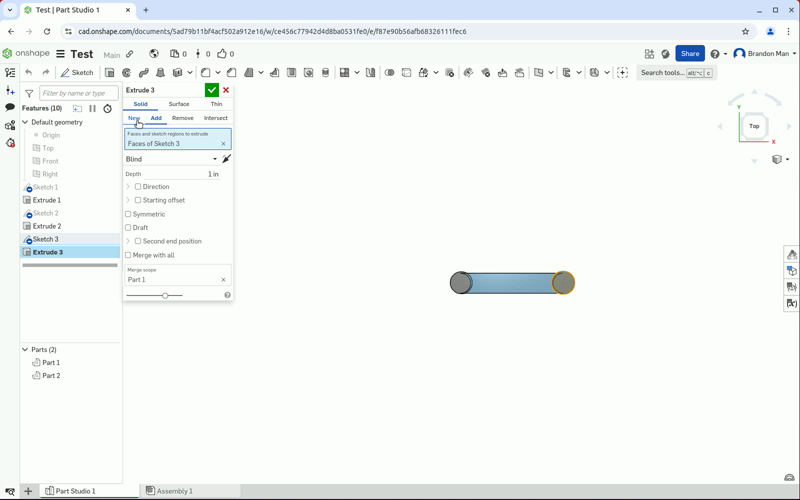
click(137, 120)
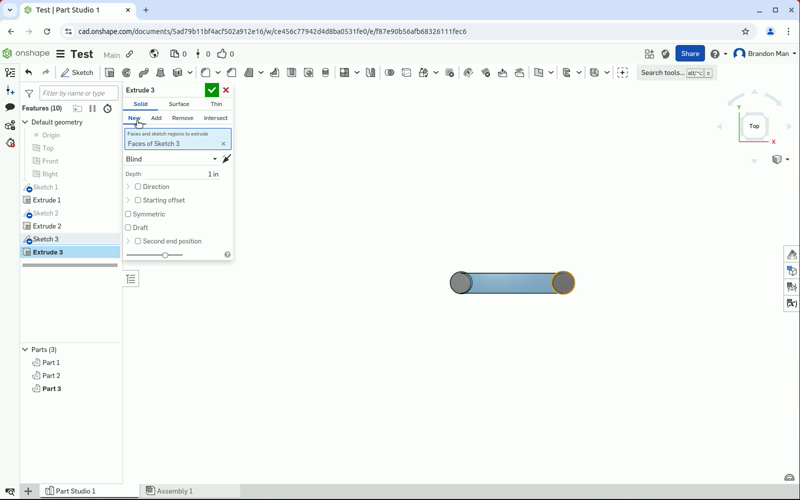
key(tab, 4)
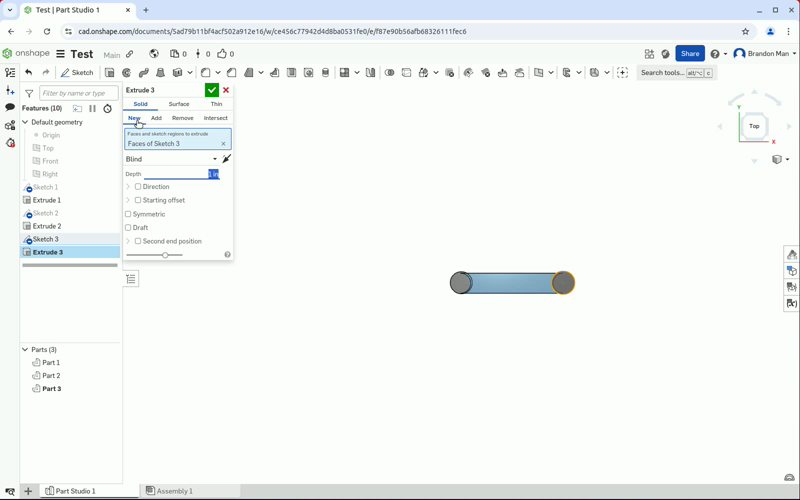
text(2.889)
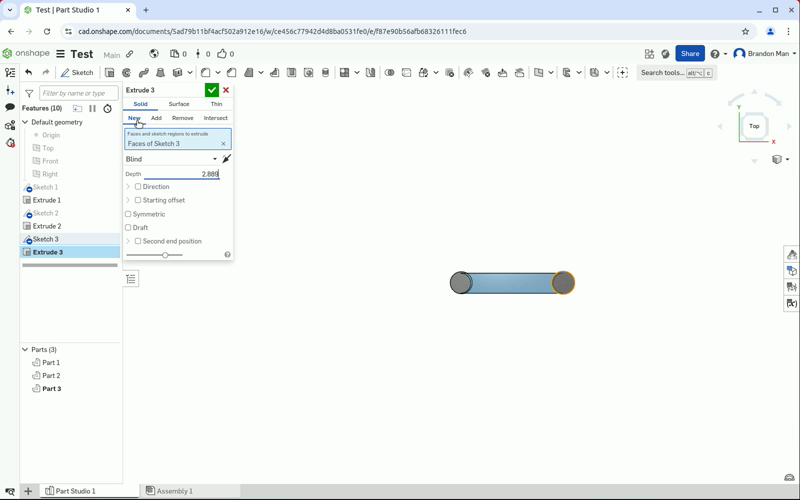
key(enter)
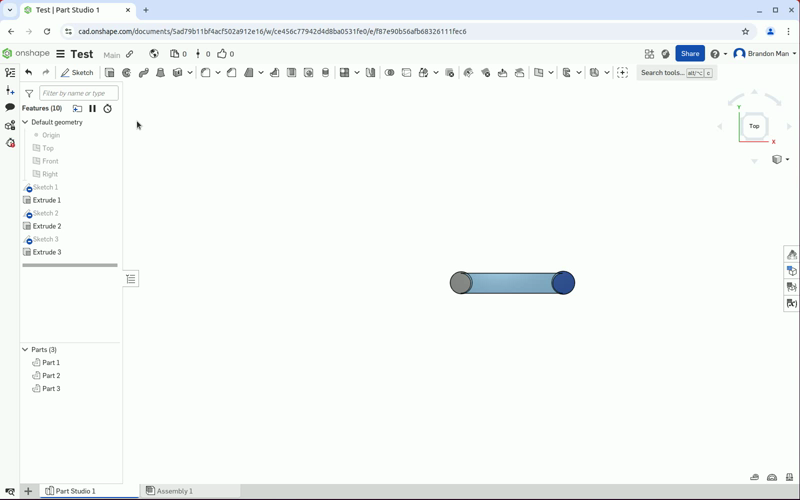
key(shift+h)
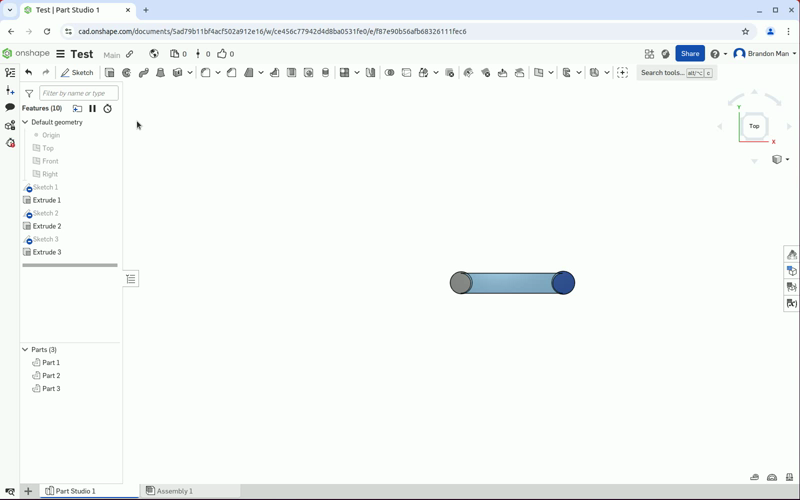
key(shift+h)
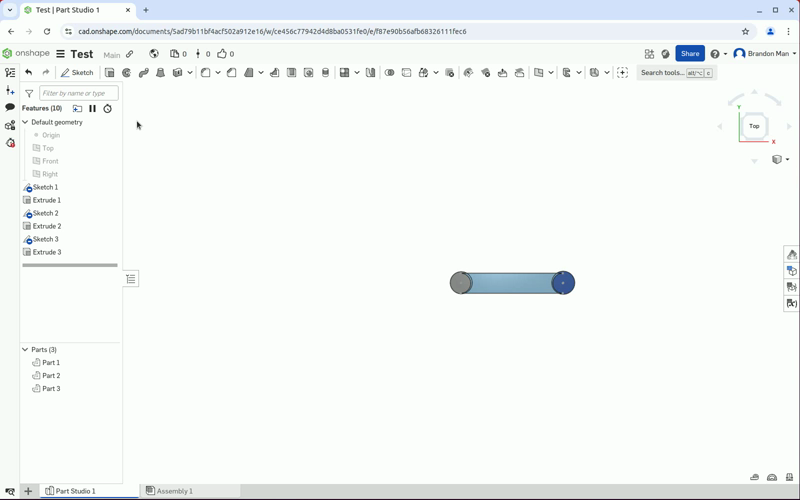
key(shift+7)
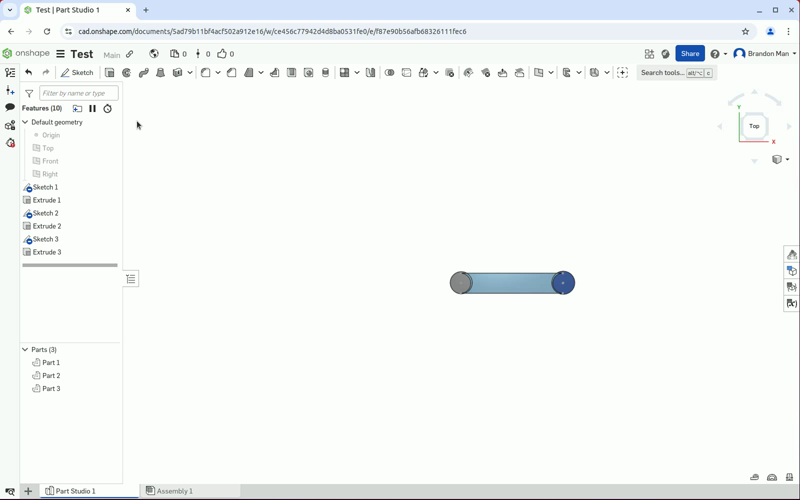
key(up, 3)
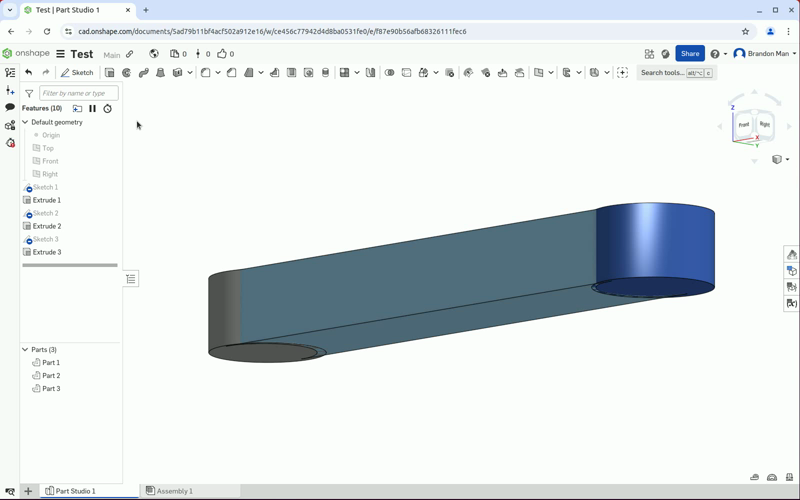
key(left, 3)
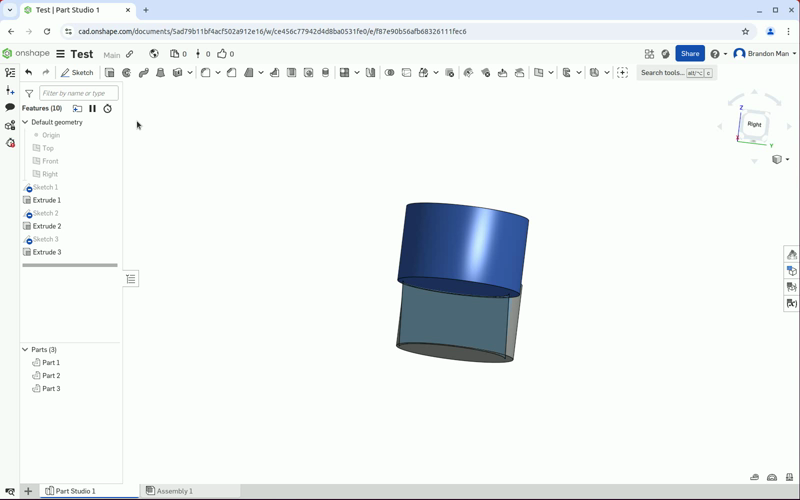
key(right, 3)
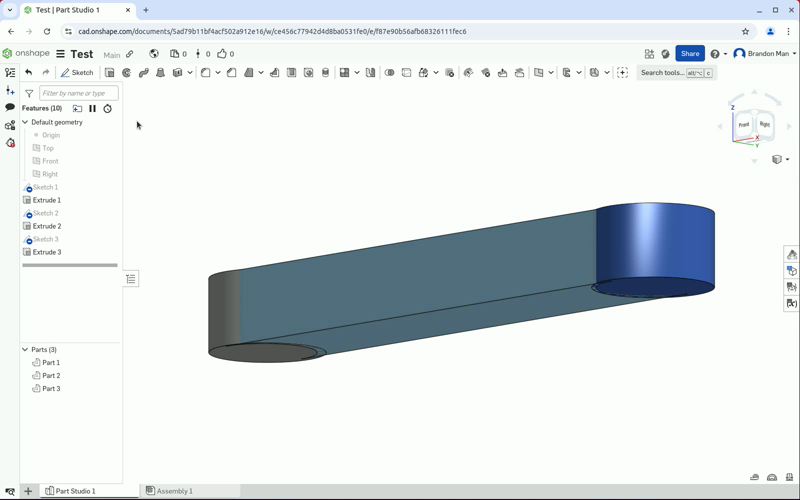
key(down, 3)
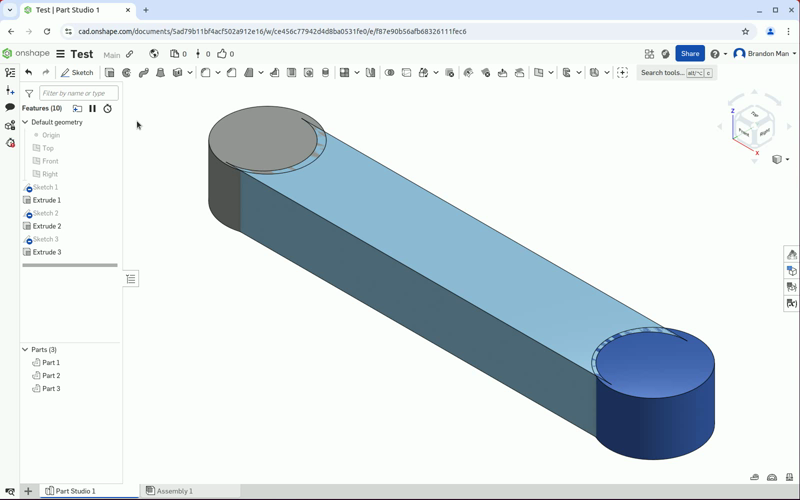
mouse_move(73, 189)
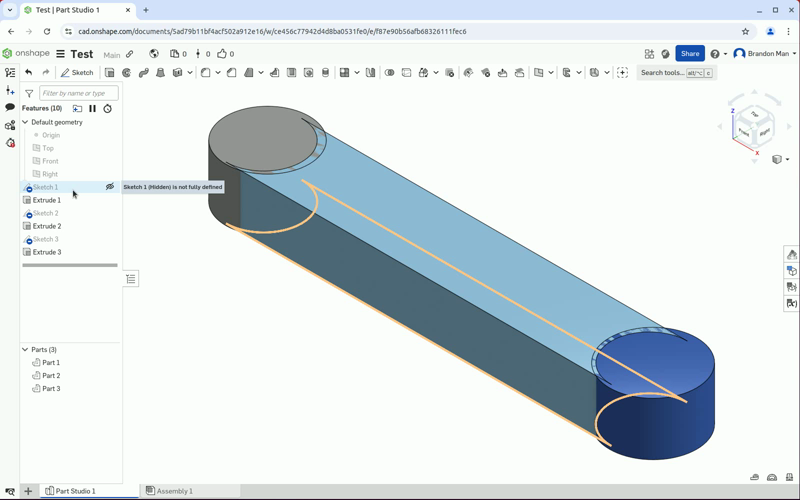
click(73, 189)